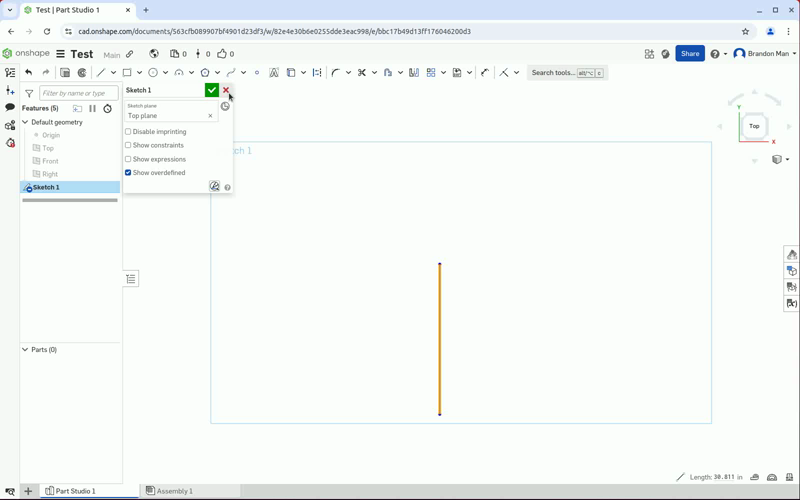
key(shift+h)
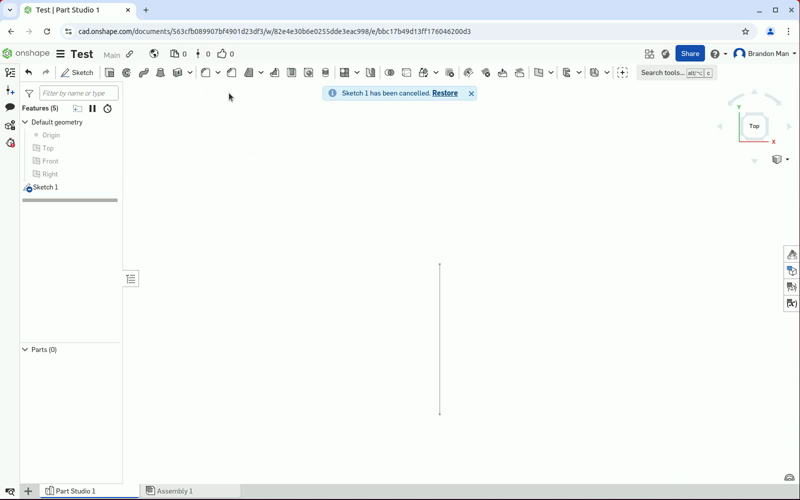
key(shift+s)
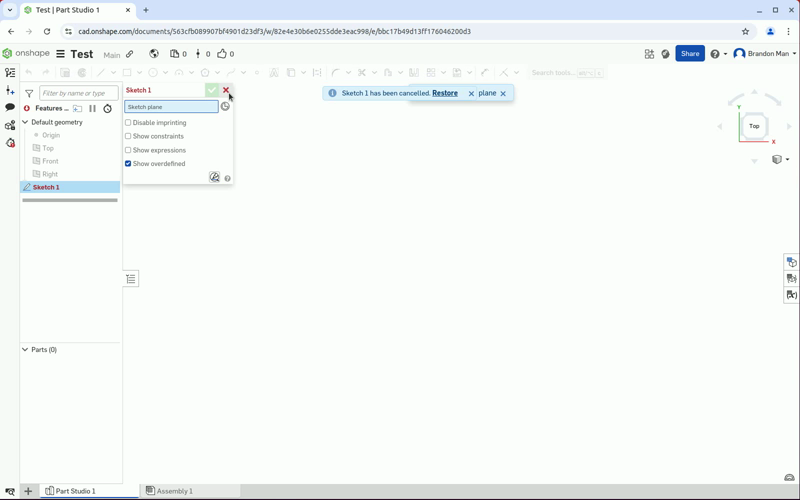
mouse_move(73, 150)
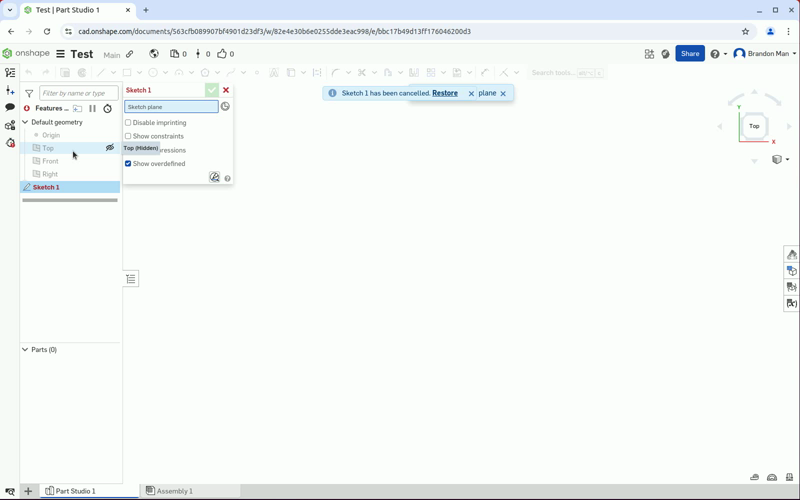
click(73, 150)
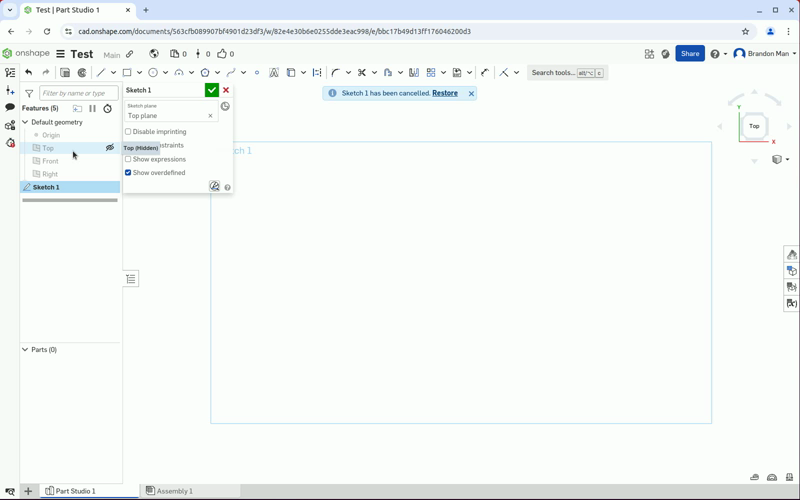
mouse_move(73, 352)
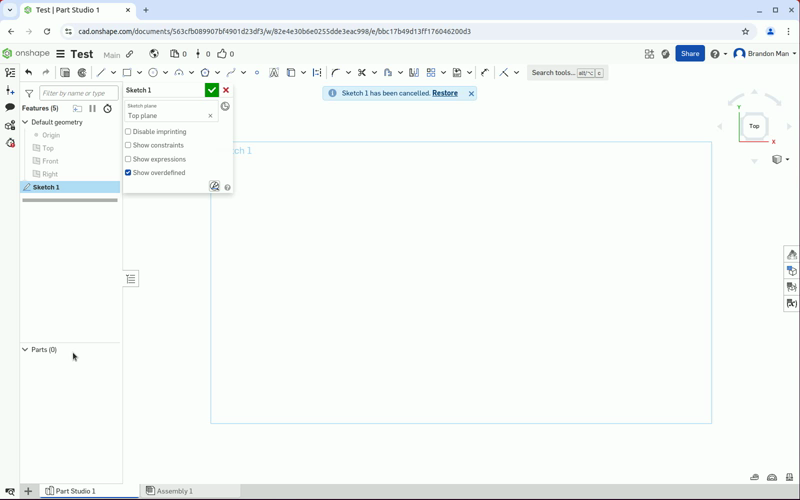
key(y)
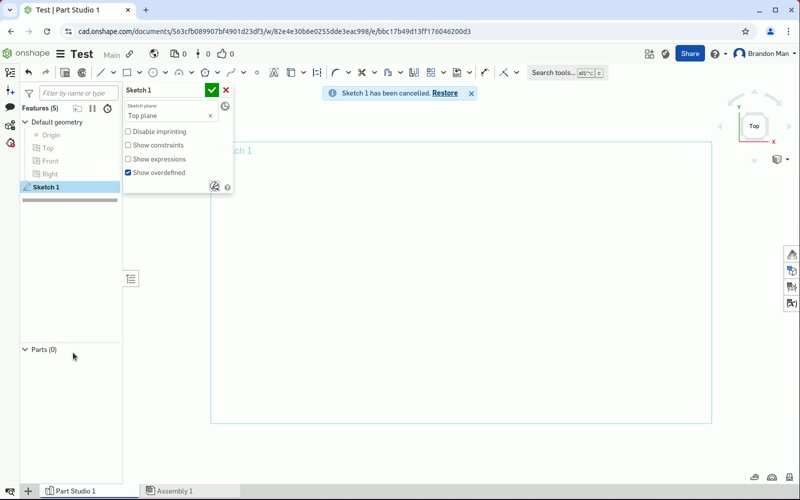
key(l)
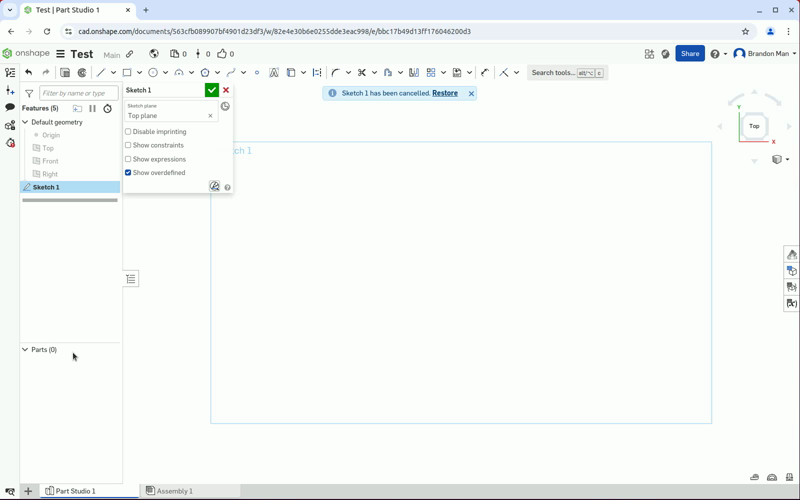
key_down(shift)
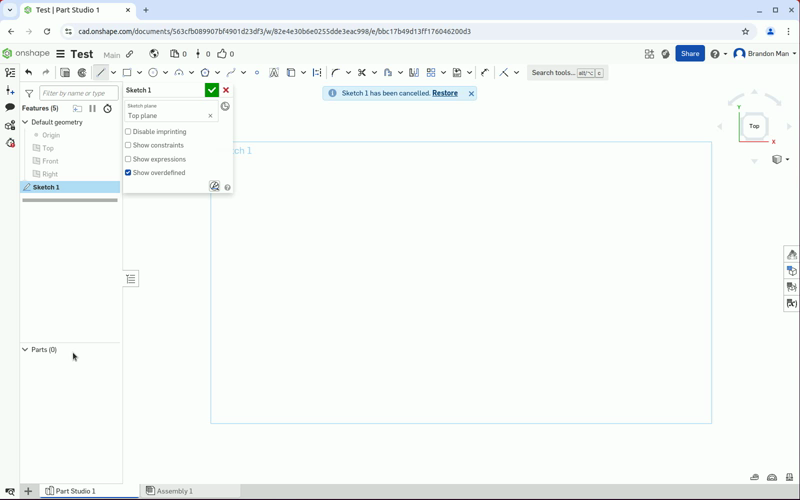
mouse_move(460, 320)
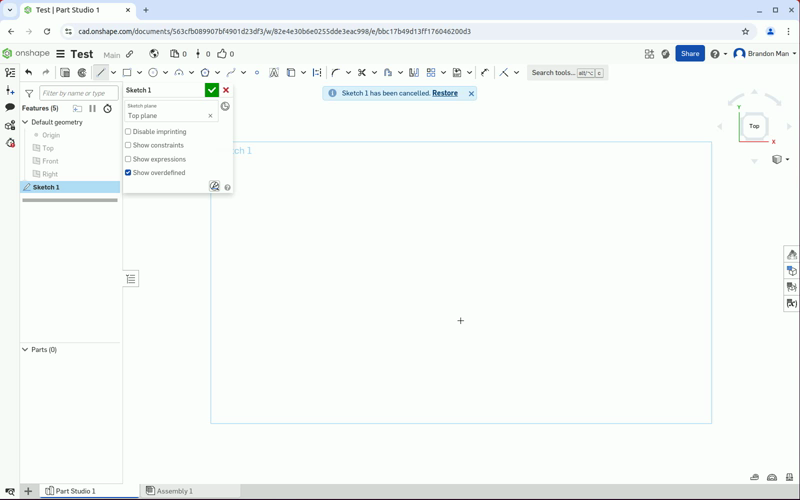
click(460, 320)
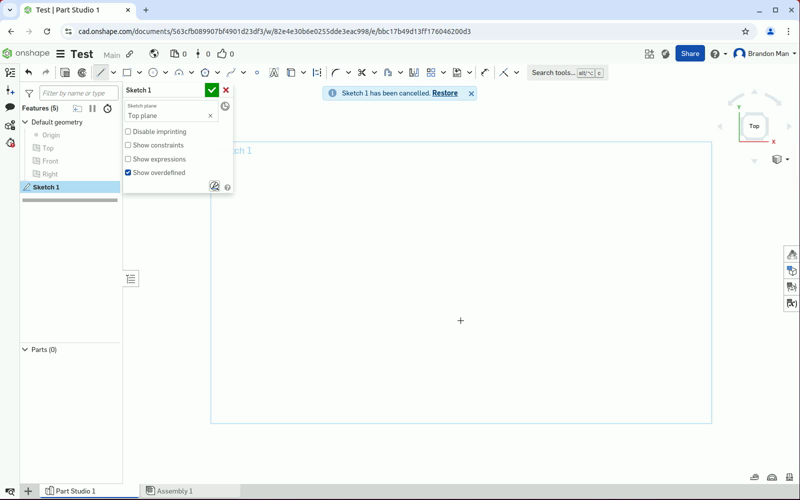
key_up(shift)
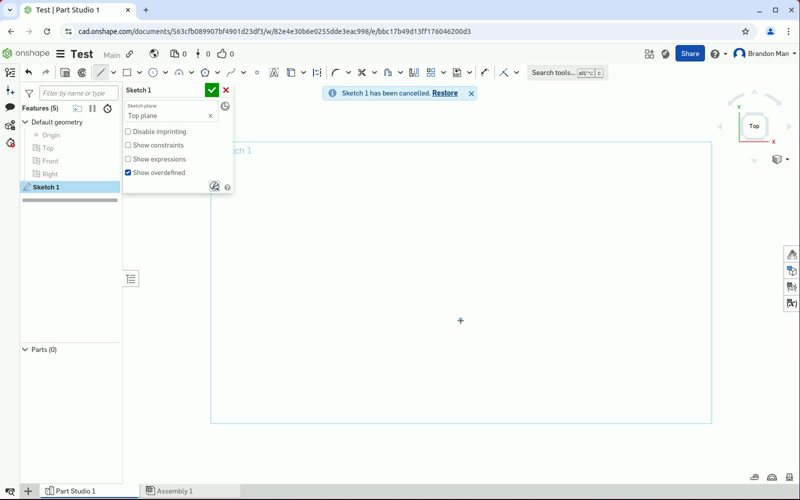
key_down(shift)
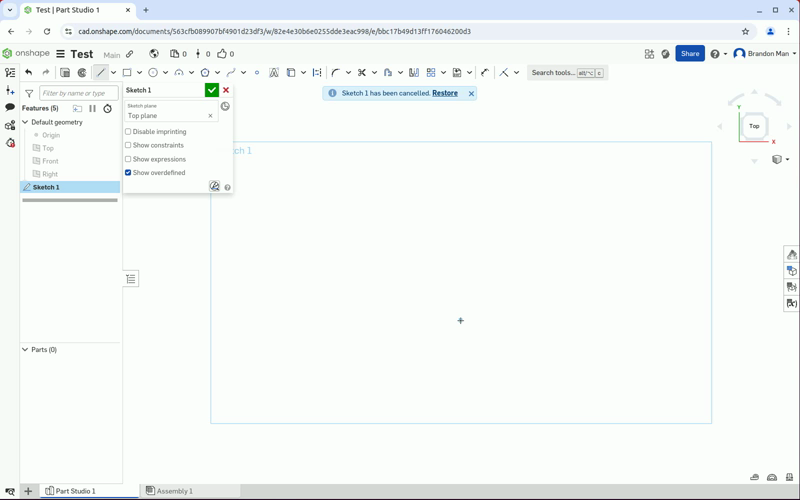
mouse_move(490, 320)
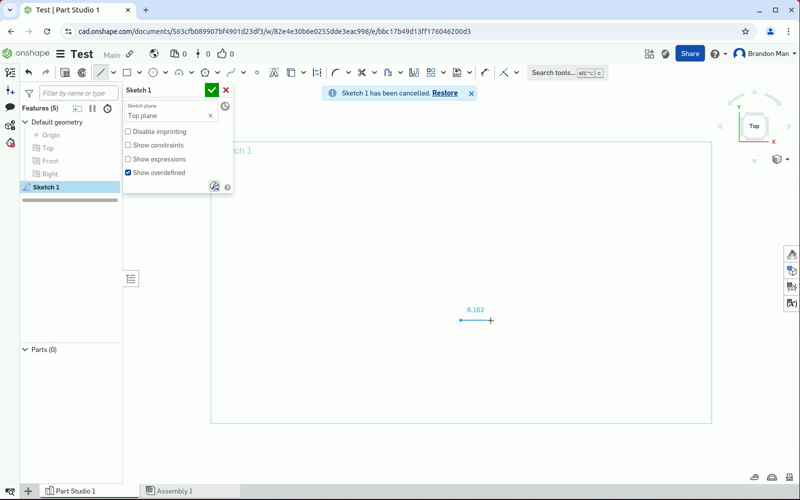
mouse_move(468, 320)
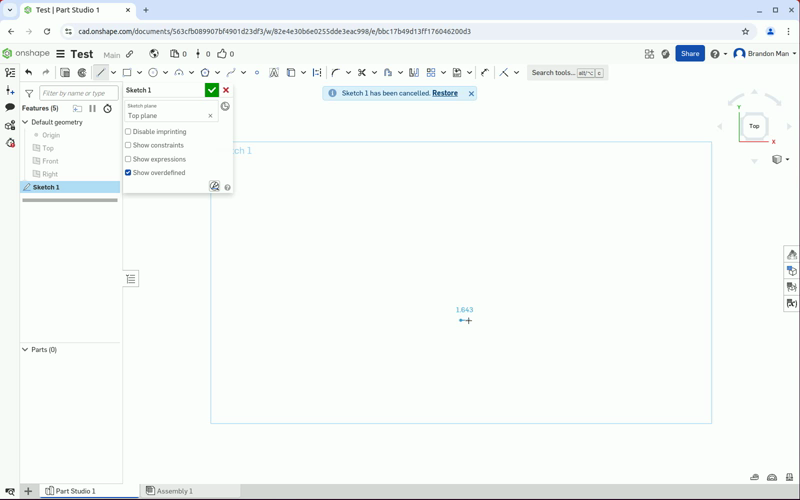
click(468, 320)
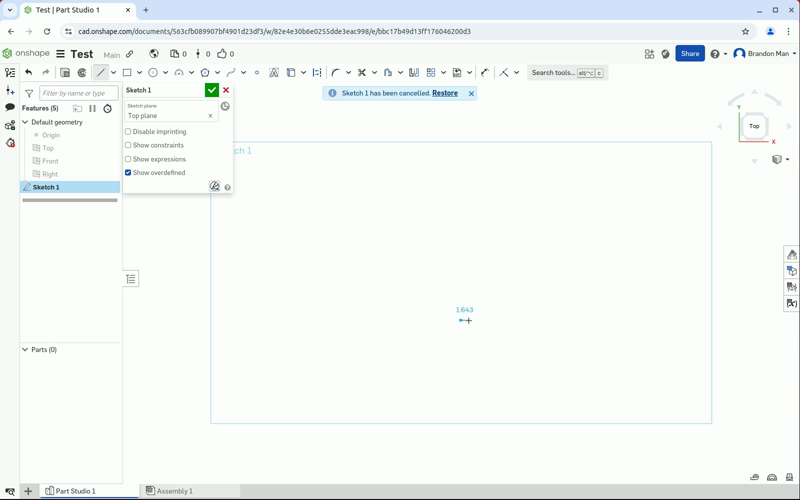
key_up(shift)
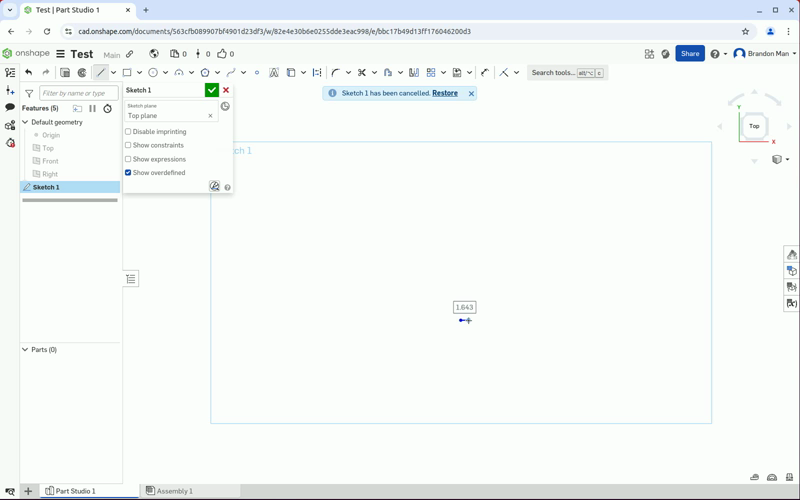
key_down(shift)
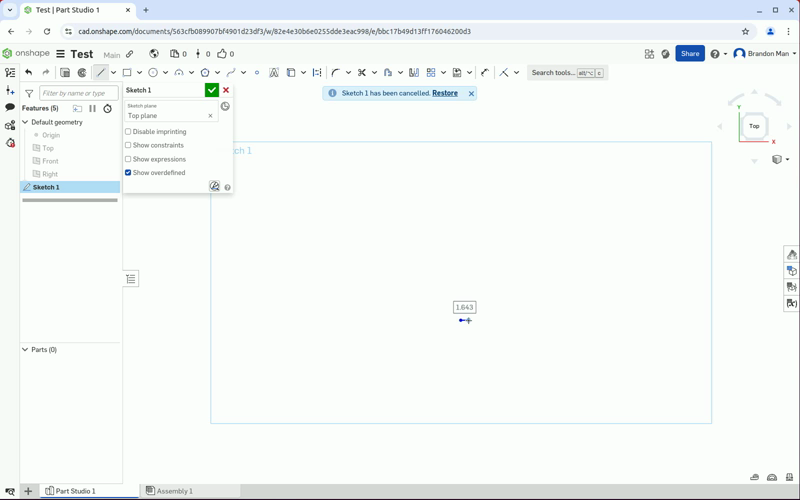
mouse_move(498, 320)
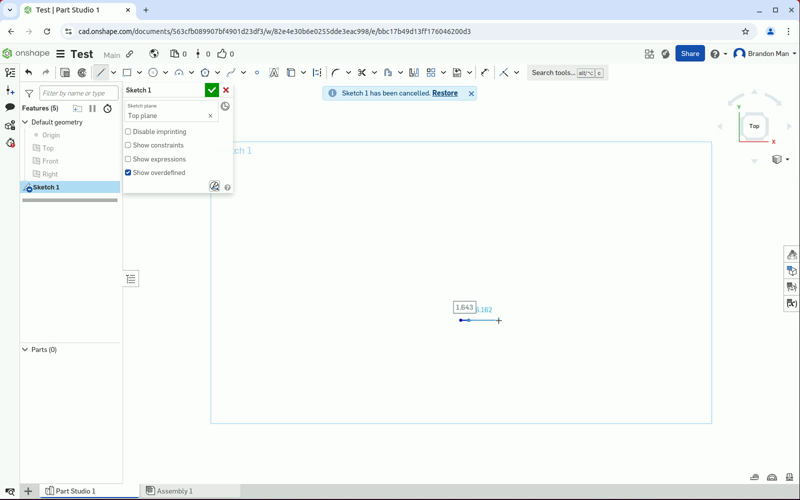
mouse_move(468, 282)
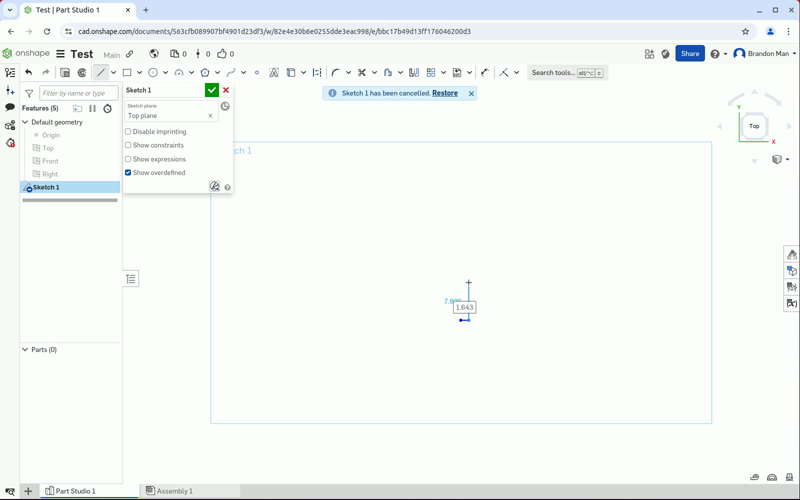
click(468, 282)
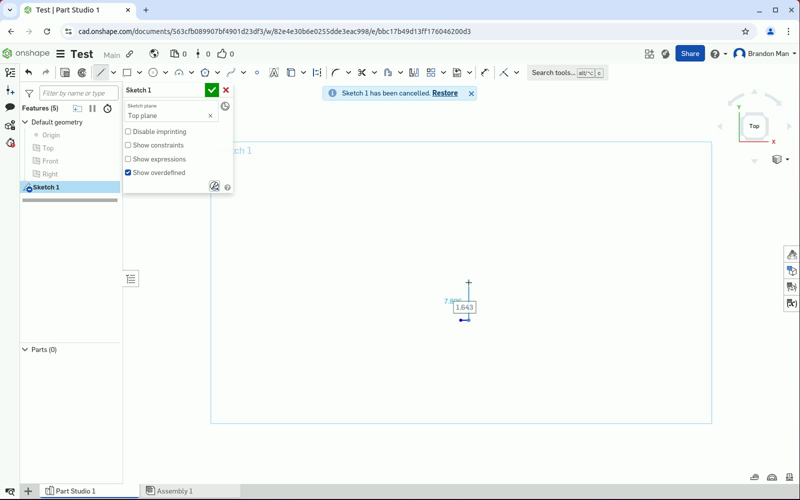
key_up(shift)
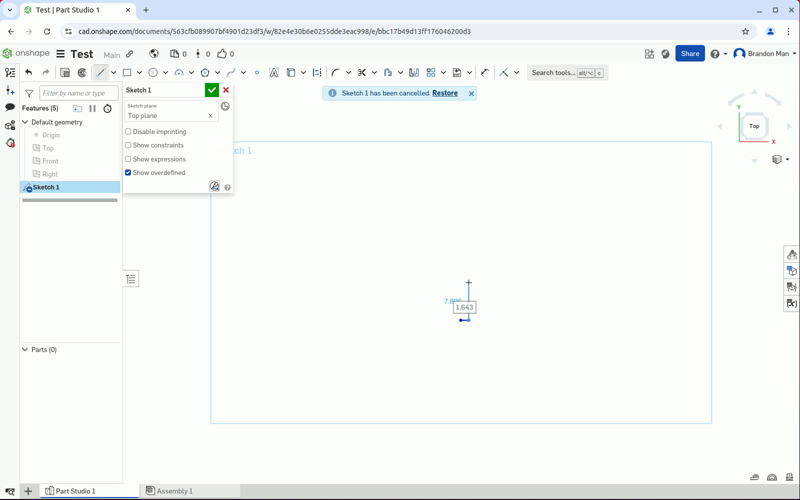
key_down(shift)
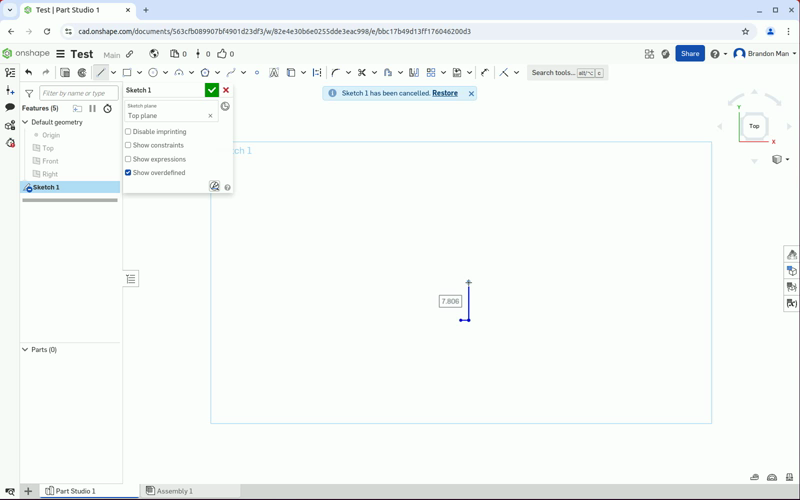
mouse_move(498, 282)
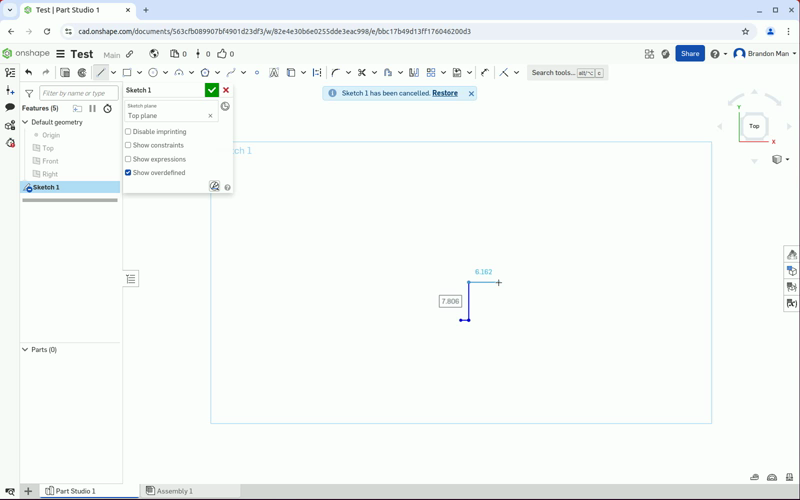
mouse_move(460, 282)
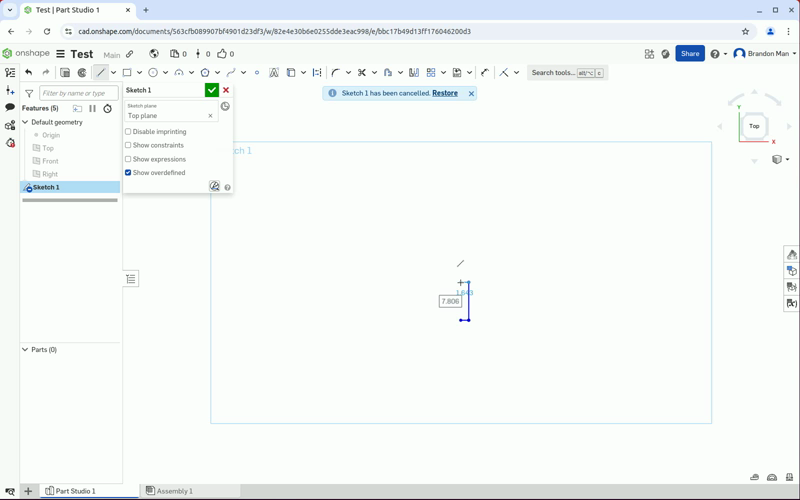
click(460, 282)
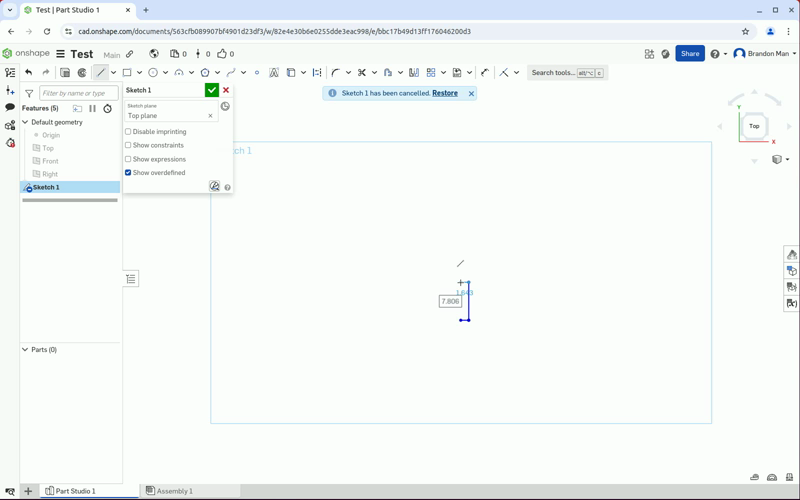
key_up(shift)
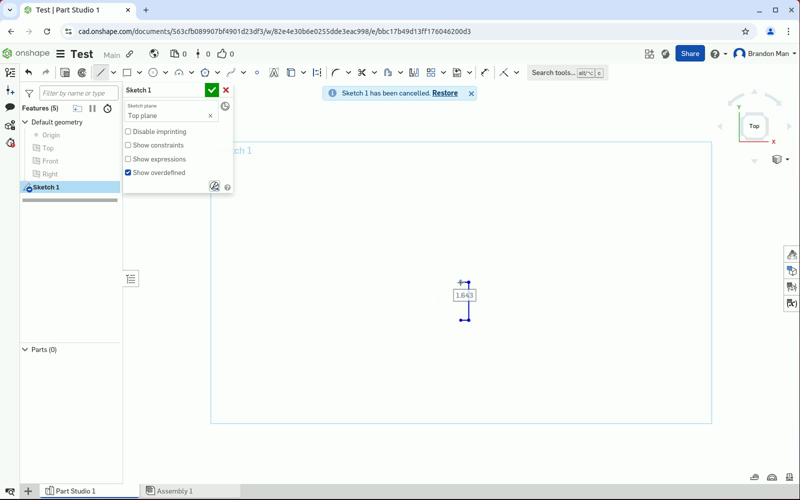
mouse_move(490, 282)
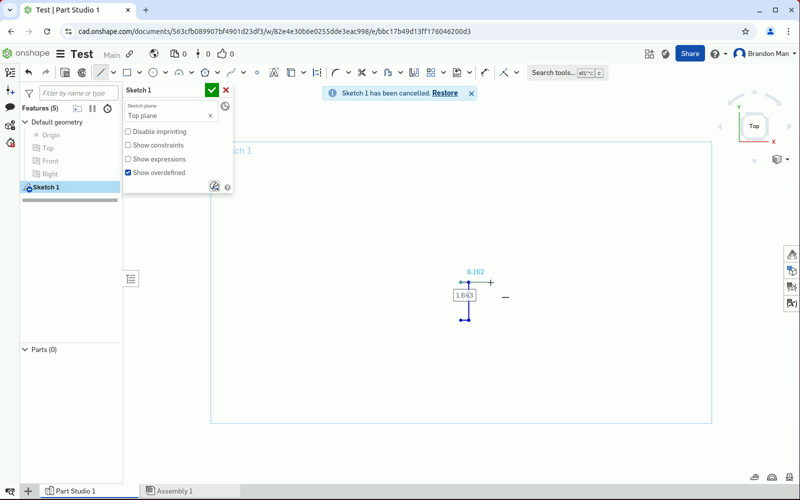
key_down(shift)
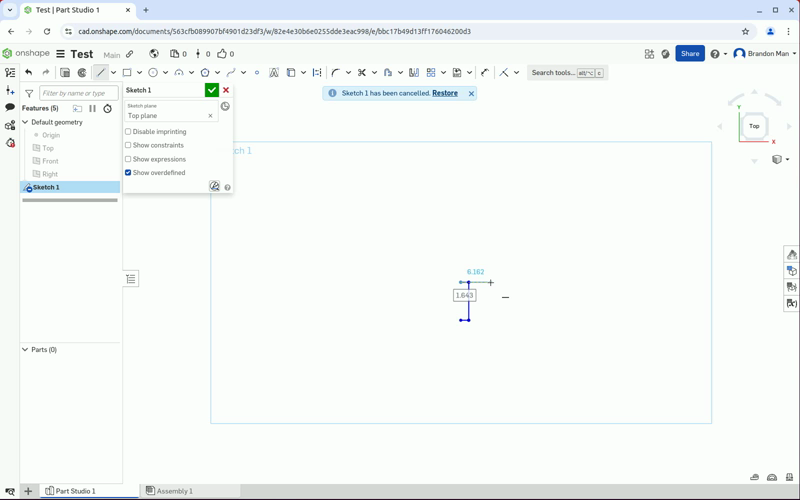
mouse_move(460, 320)
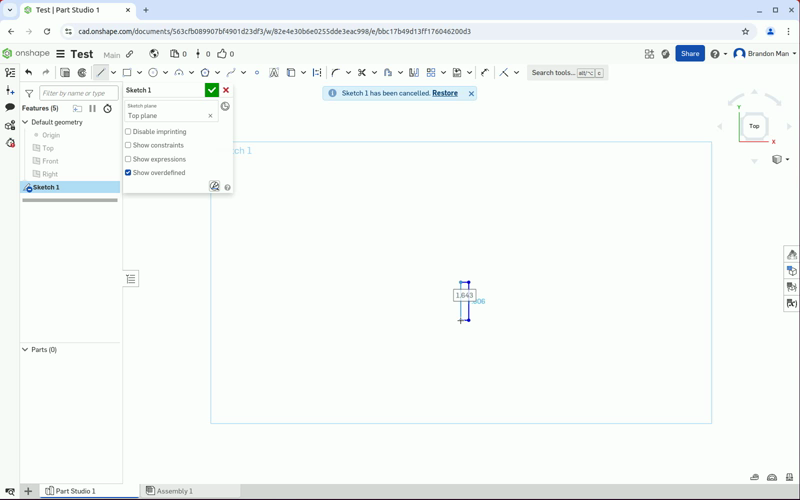
key_up(shift)
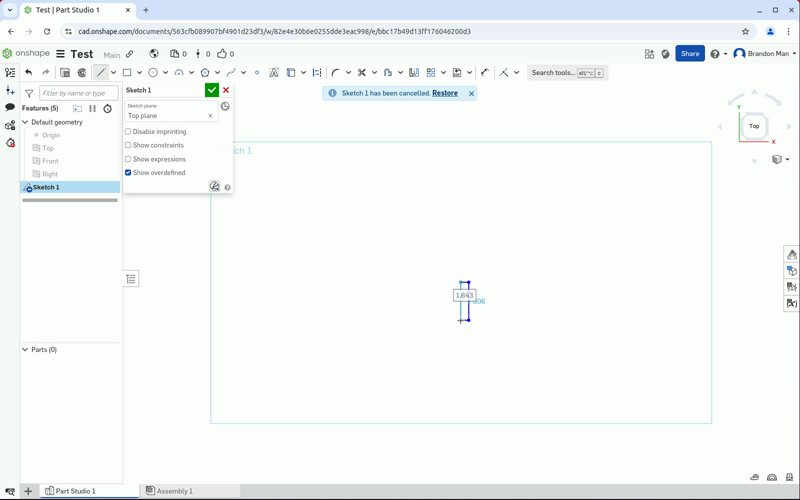
click(460, 320)
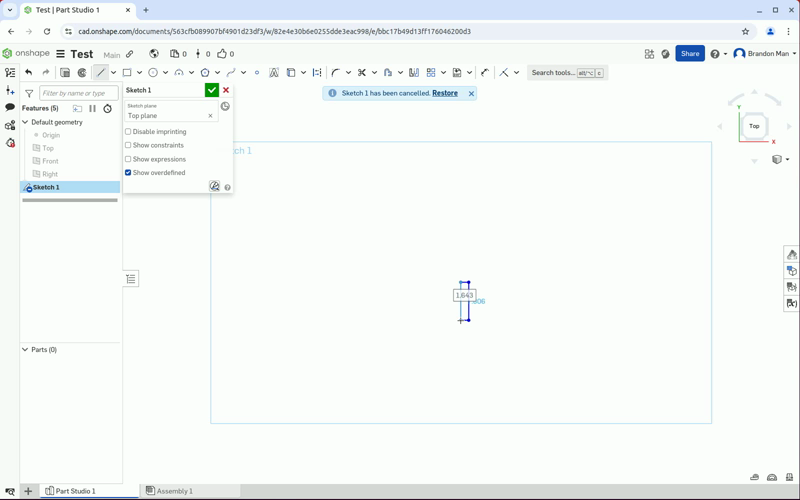
key(esc)
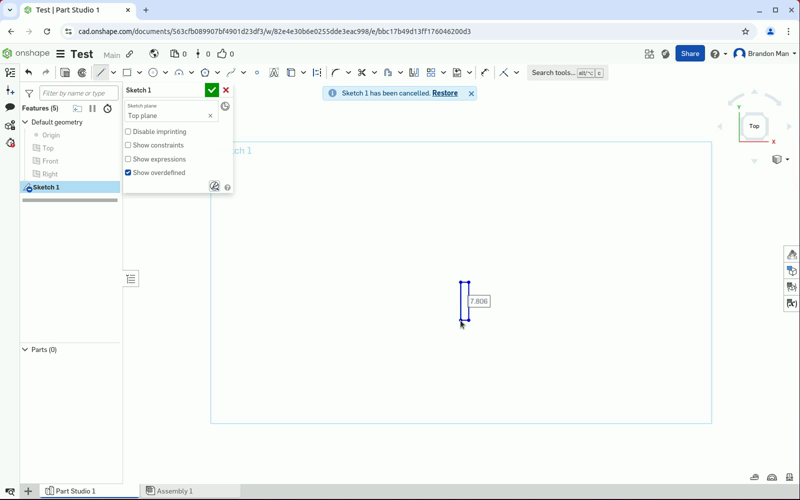
mouse_move(464, 286)
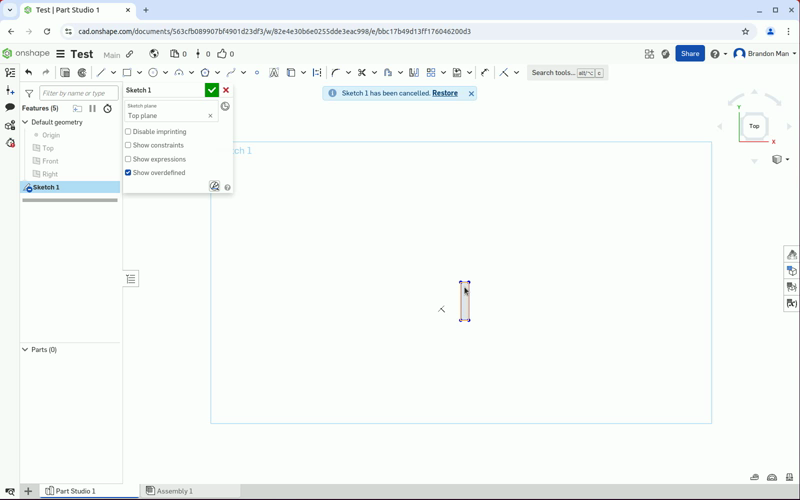
scroll(6)
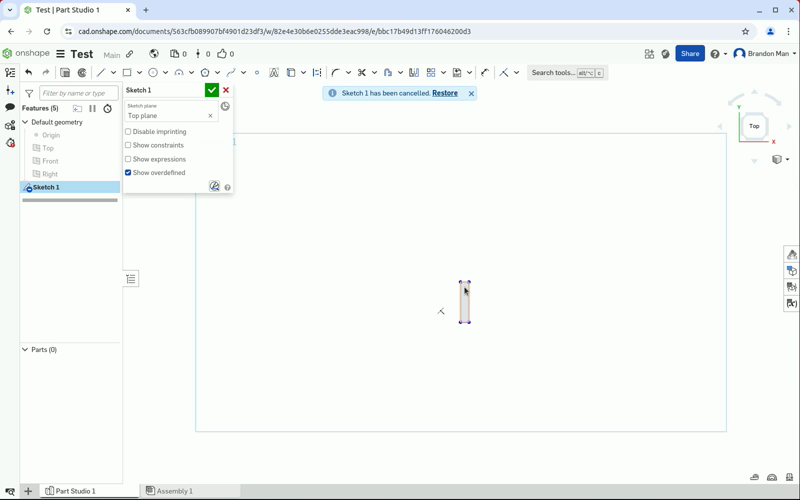
scroll(6)
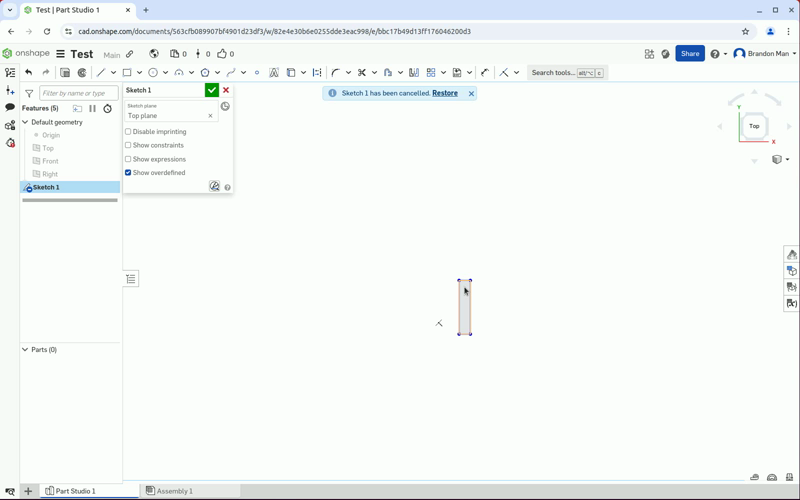
scroll(6)
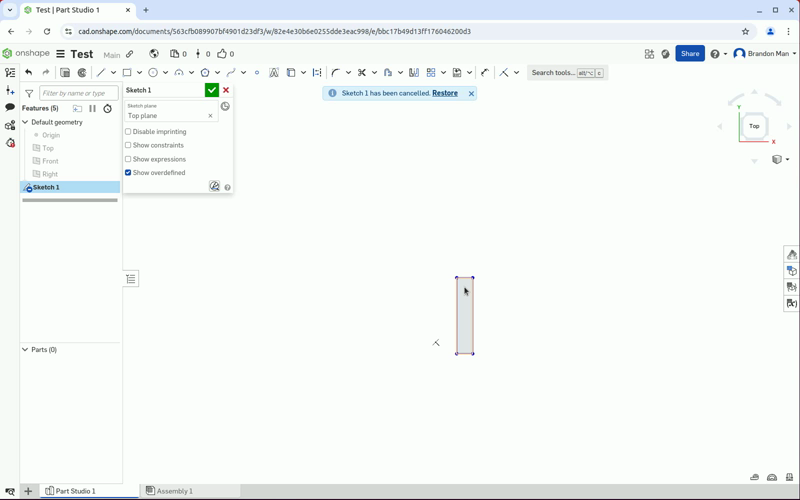
scroll(6)
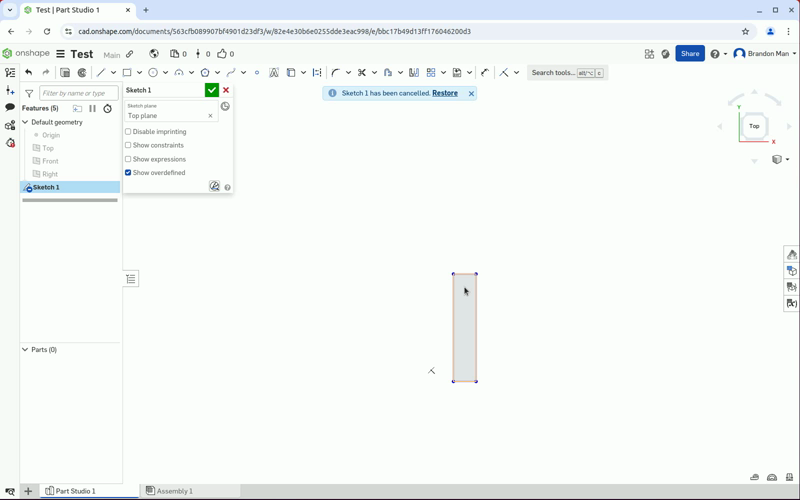
scroll(6)
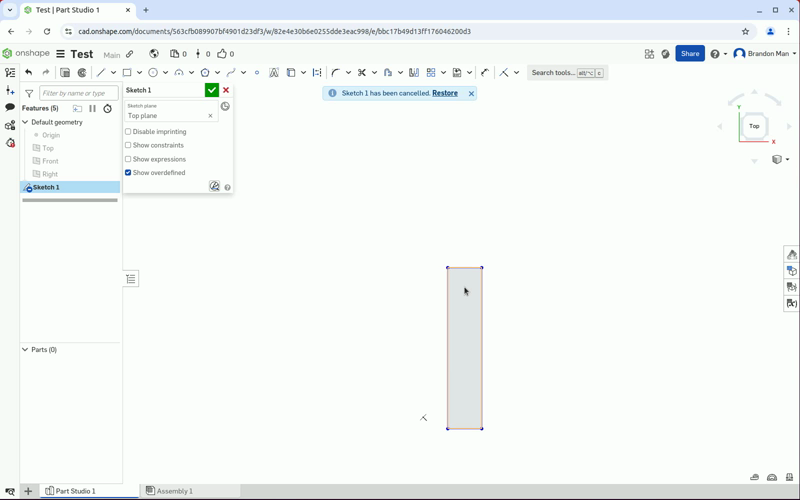
scroll(6)
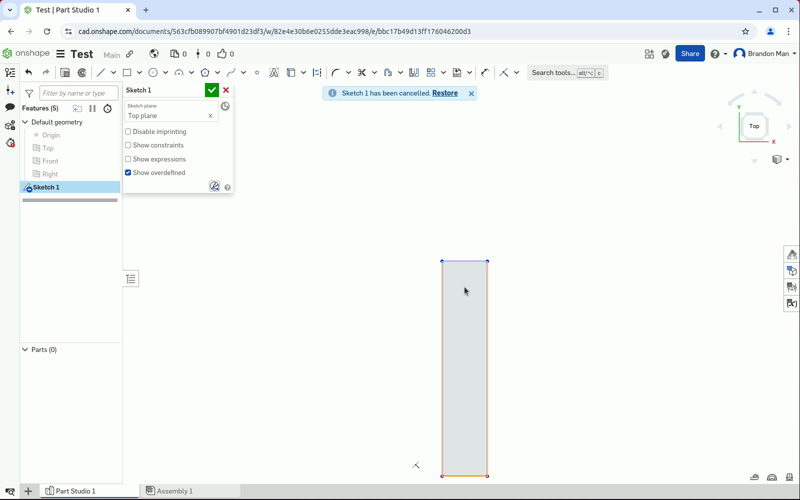
scroll(6)
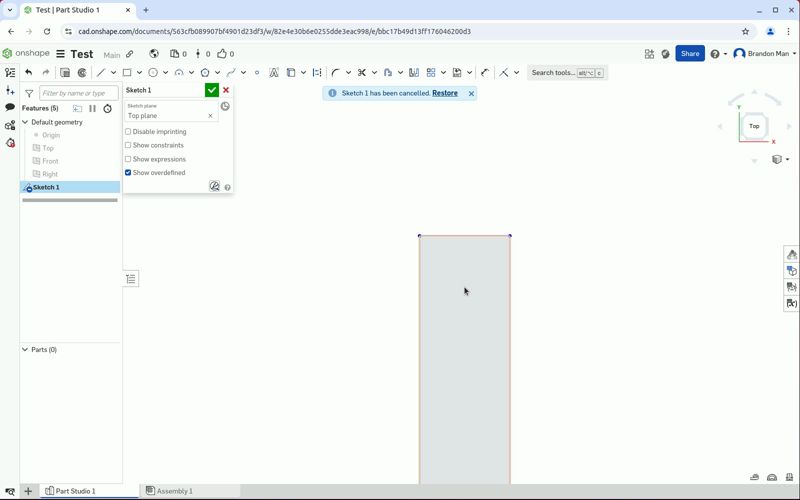
click(464, 286)
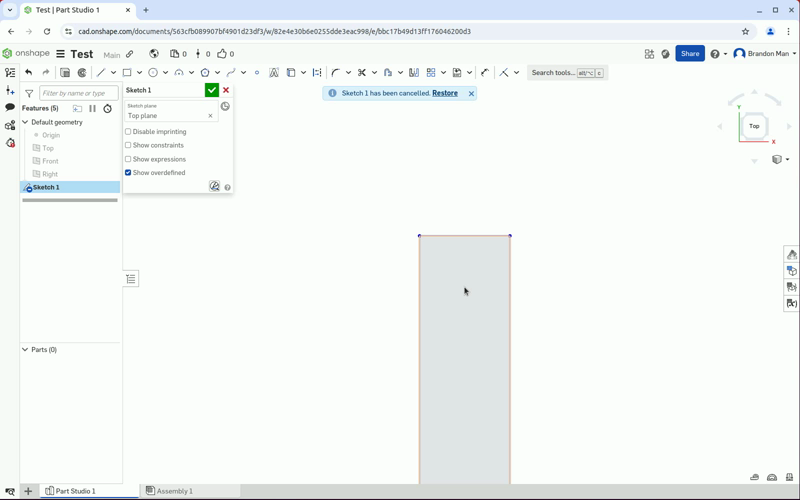
scroll(-6)
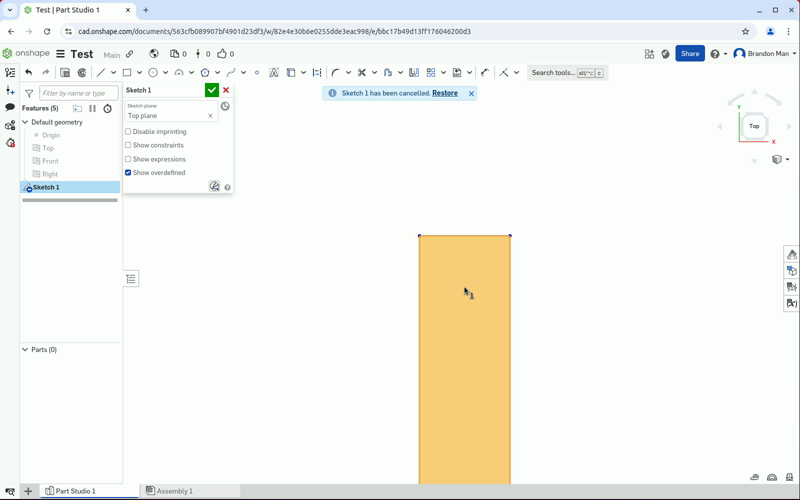
scroll(-6)
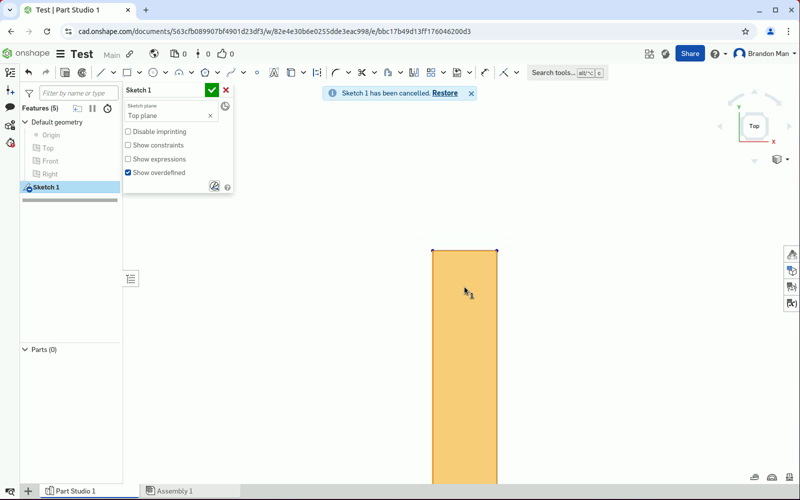
scroll(-6)
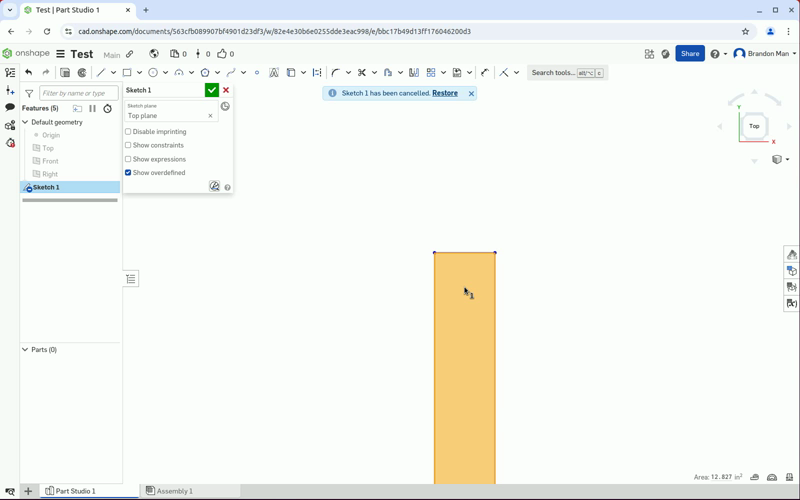
scroll(-6)
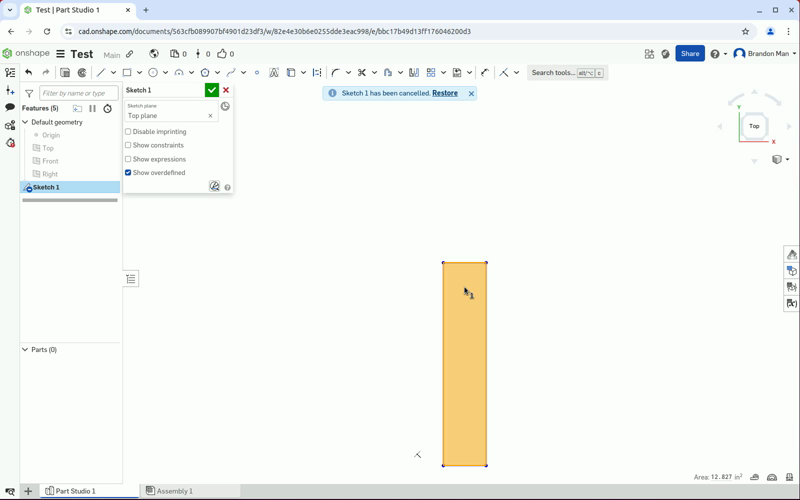
scroll(-6)
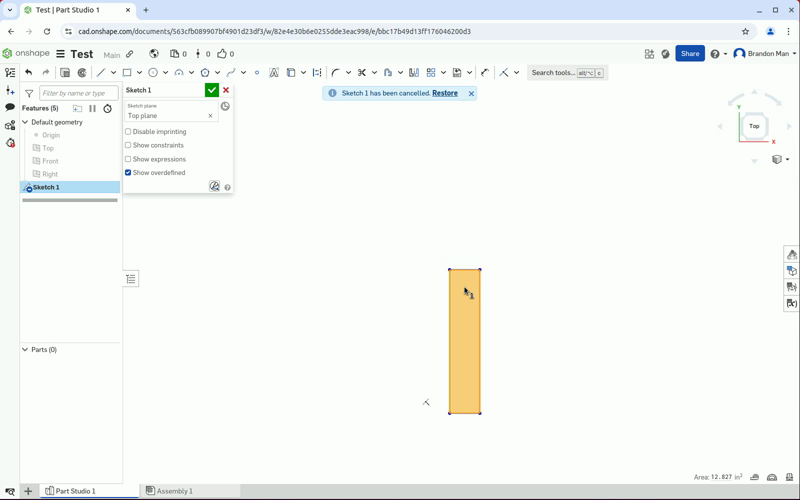
scroll(-6)
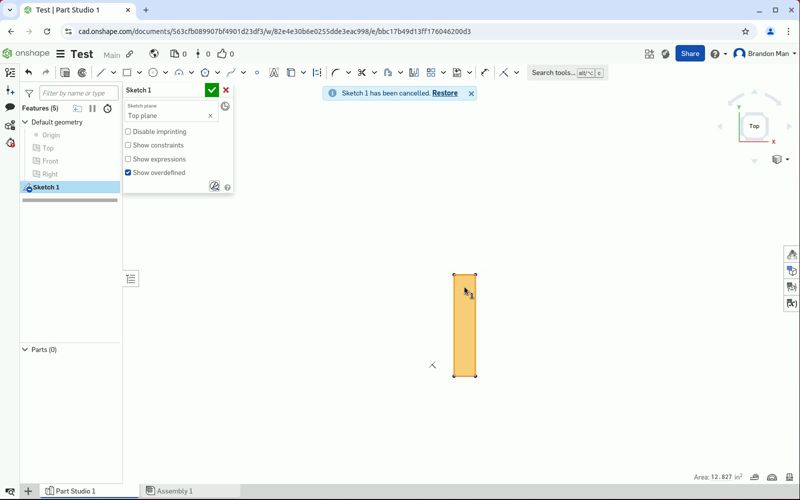
scroll(-6)
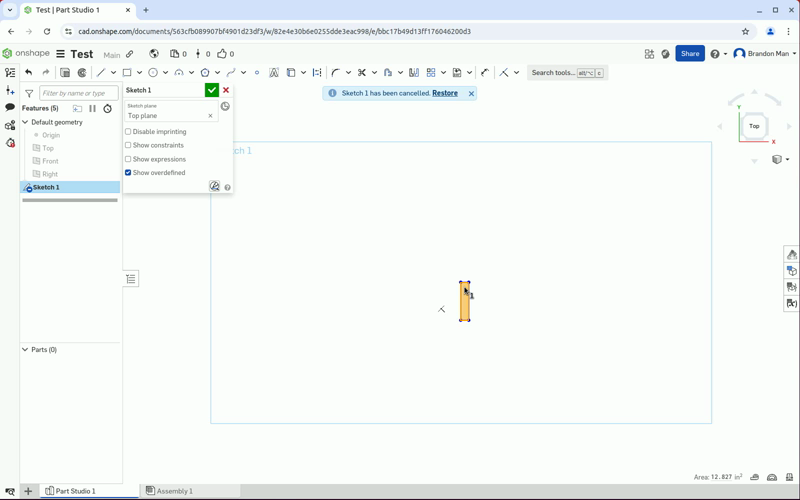
mouse_move(73, 352)
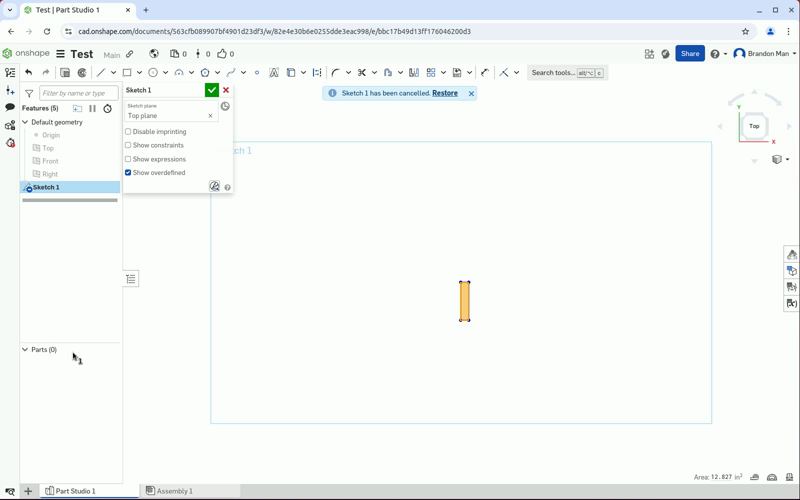
key(shift+y)
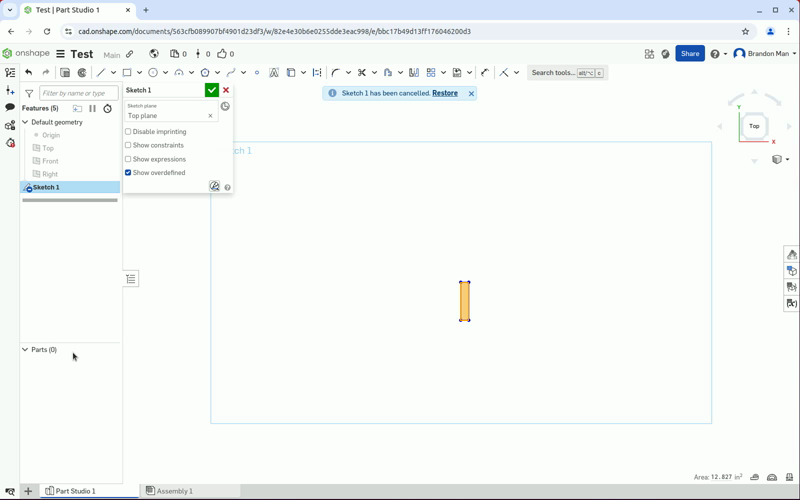
key(shift+e)
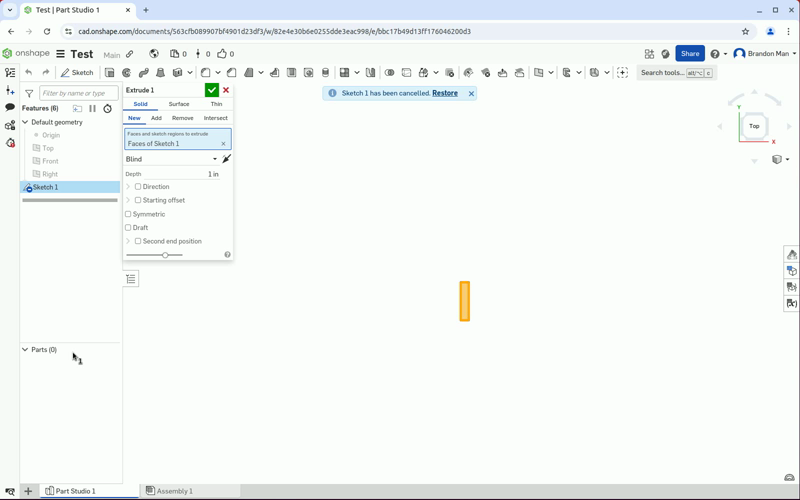
mouse_move(143, 106)
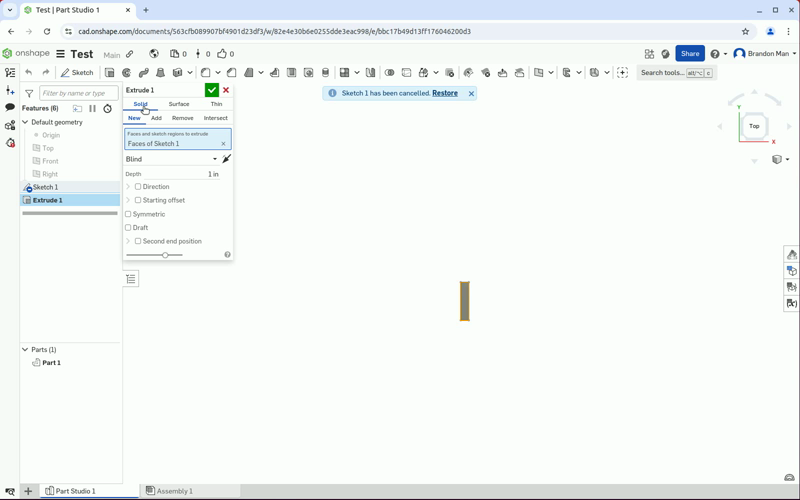
click(143, 106)
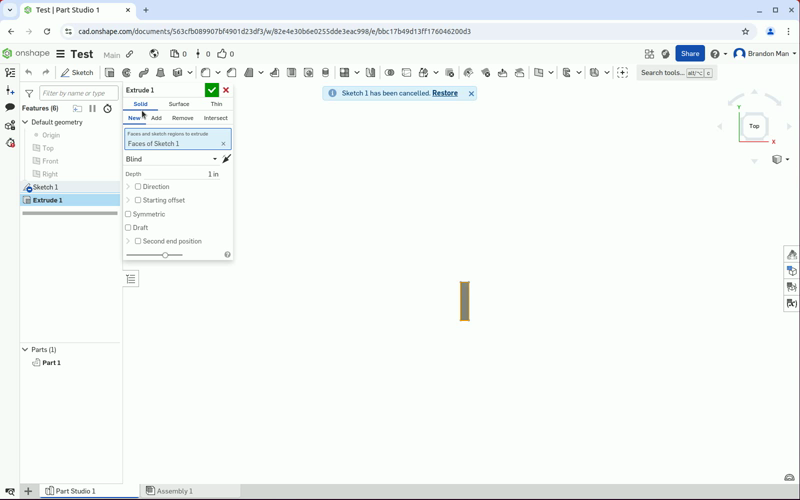
mouse_move(137, 120)
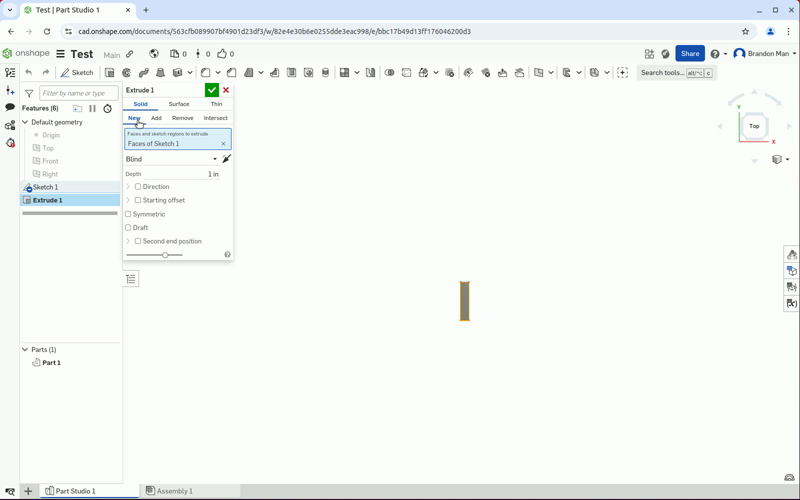
click(137, 120)
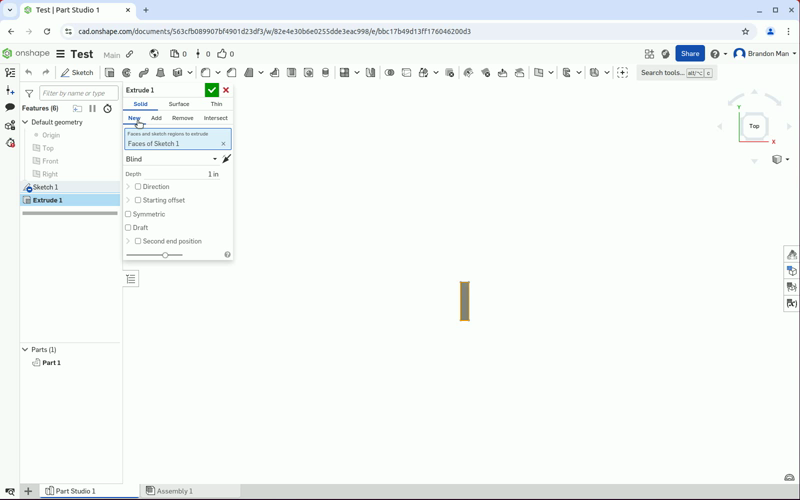
key(tab, 4)
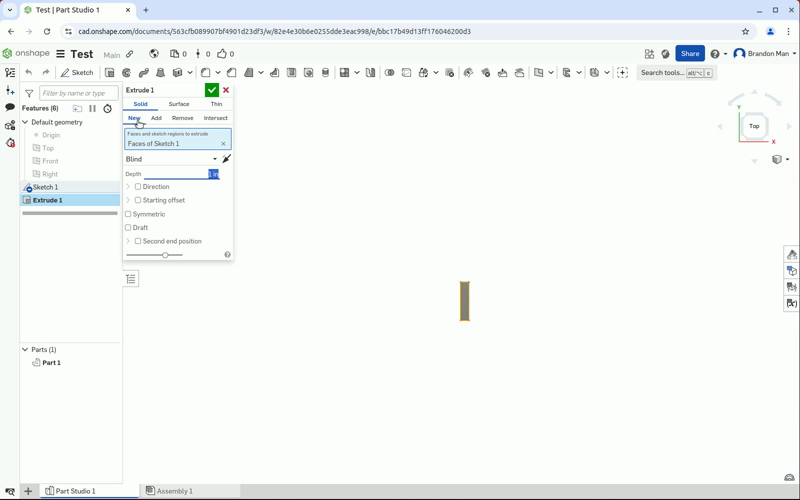
text(23.108)
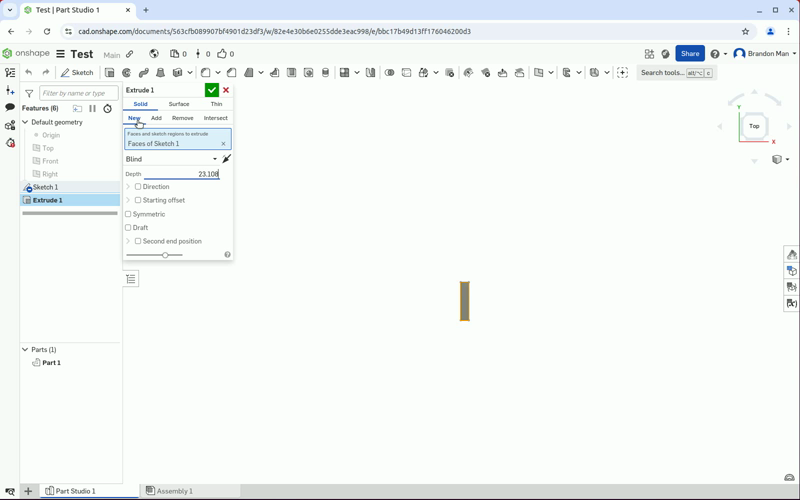
key(enter)
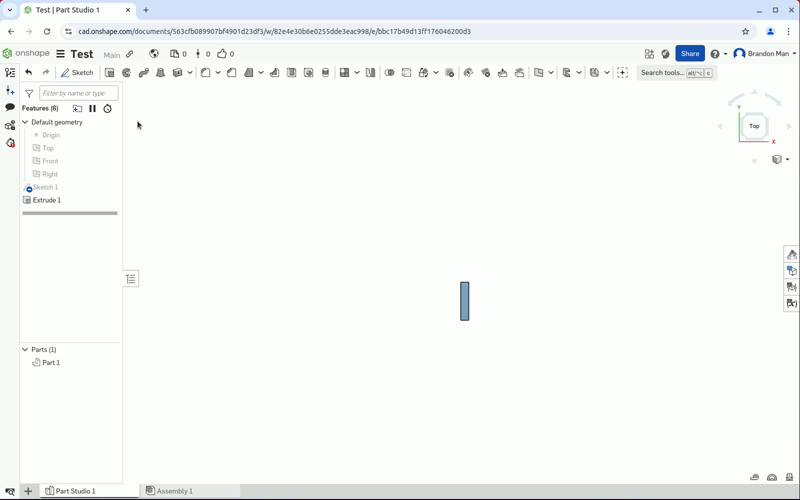
key(shift+h)
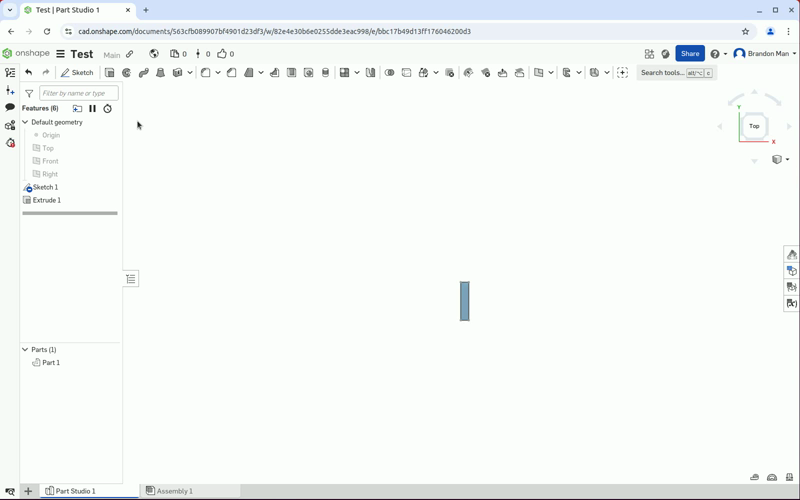
key(shift+h)
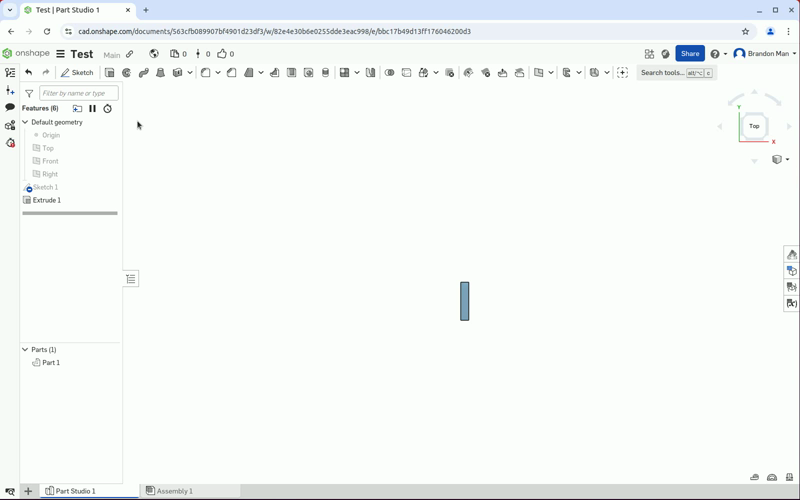
mouse_move(73, 189)
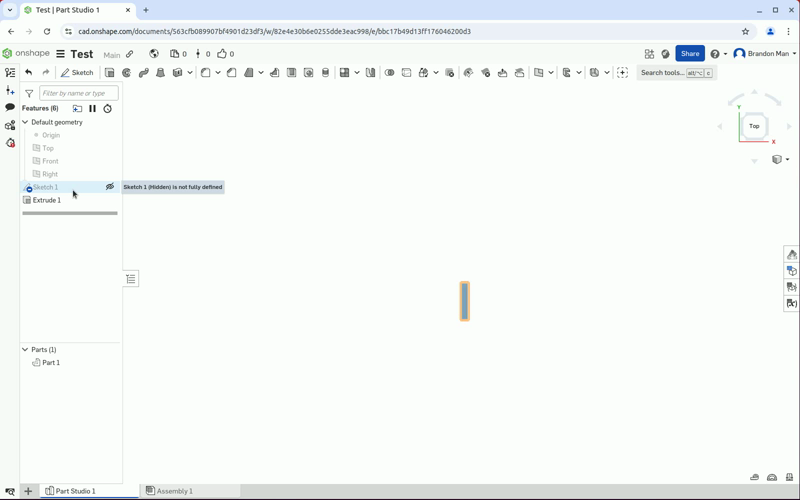
click(73, 189)
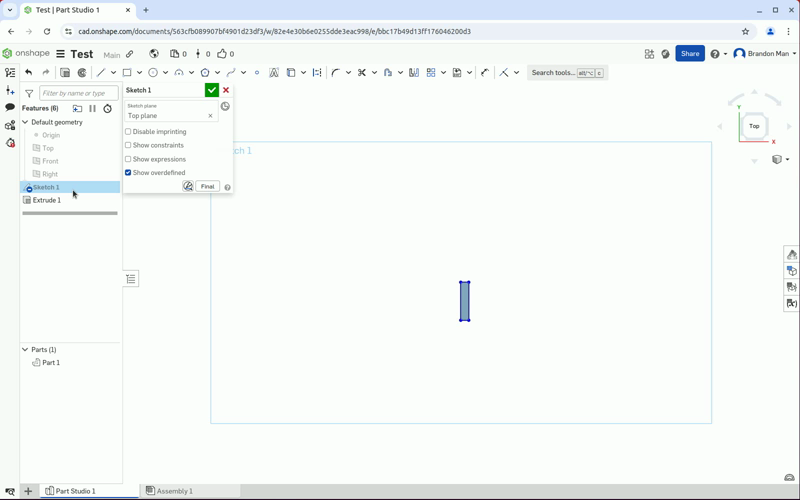
mouse_move(229, 92)
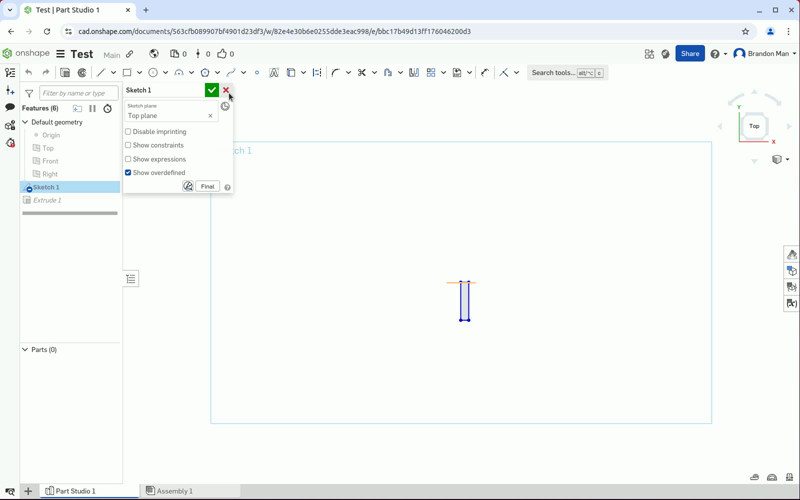
click(229, 92)
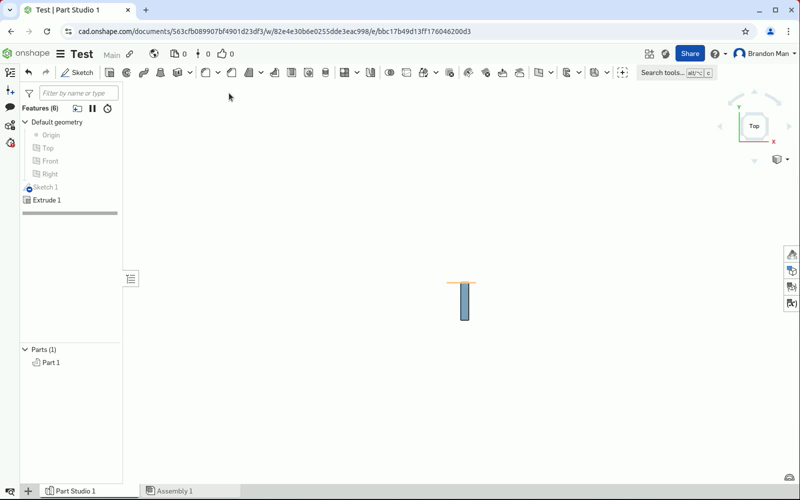
mouse_move(73, 352)
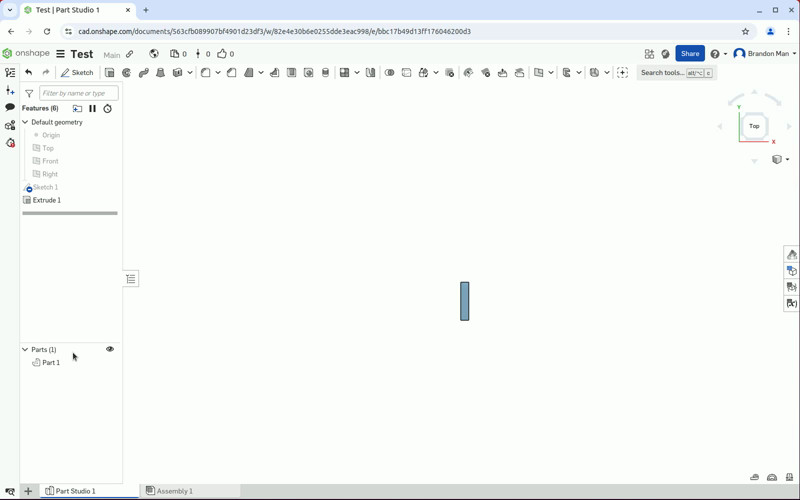
key(y)
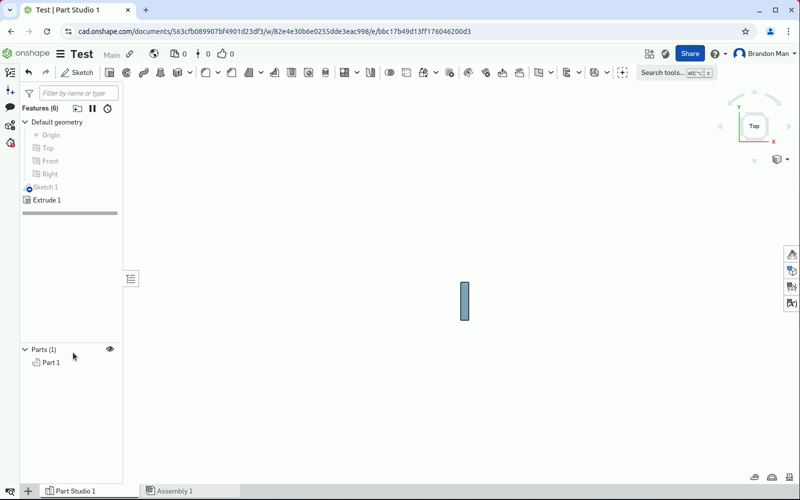
key(shift+p)
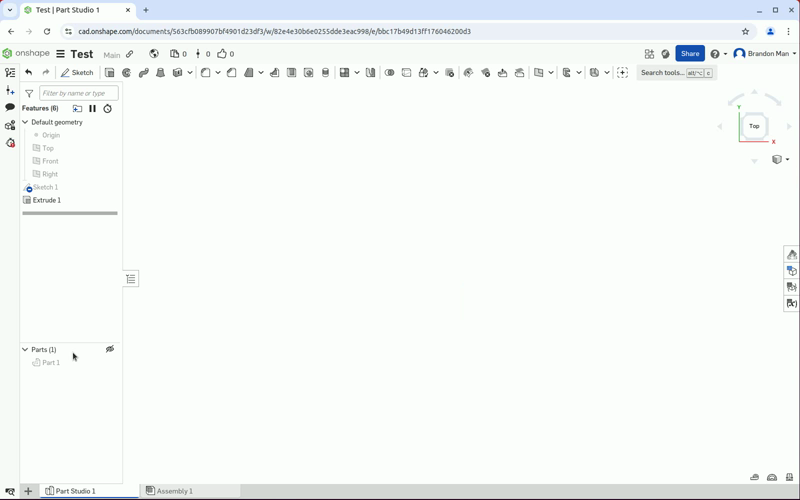
key(space)
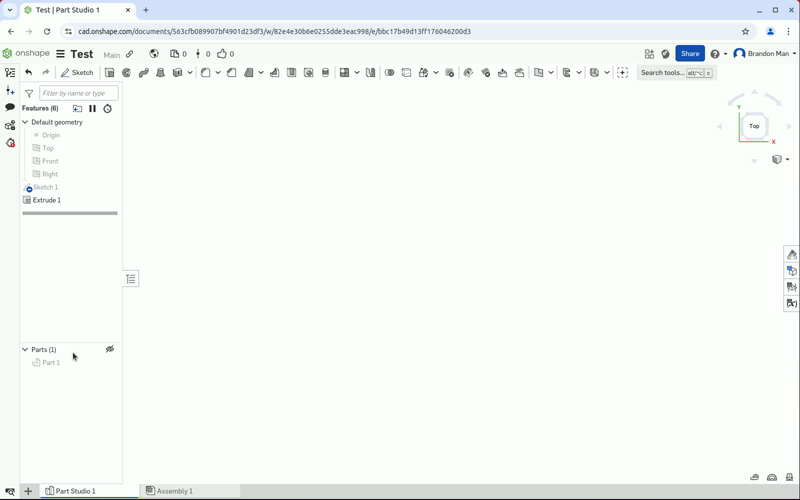
key_down(shift)
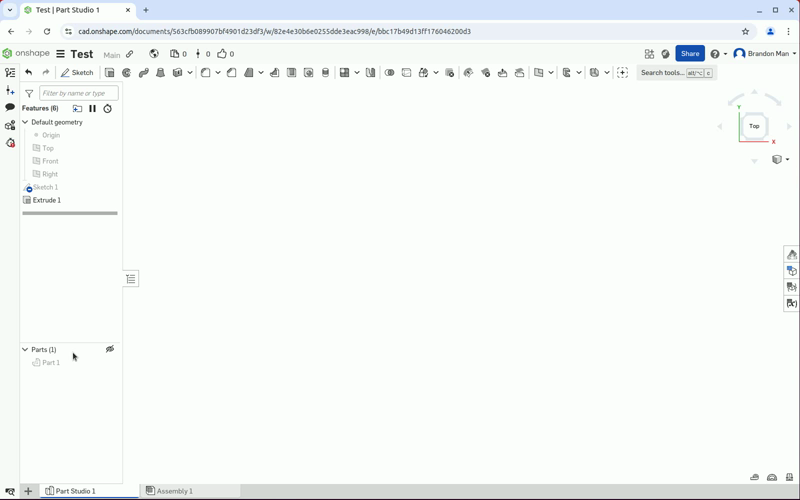
key(up)
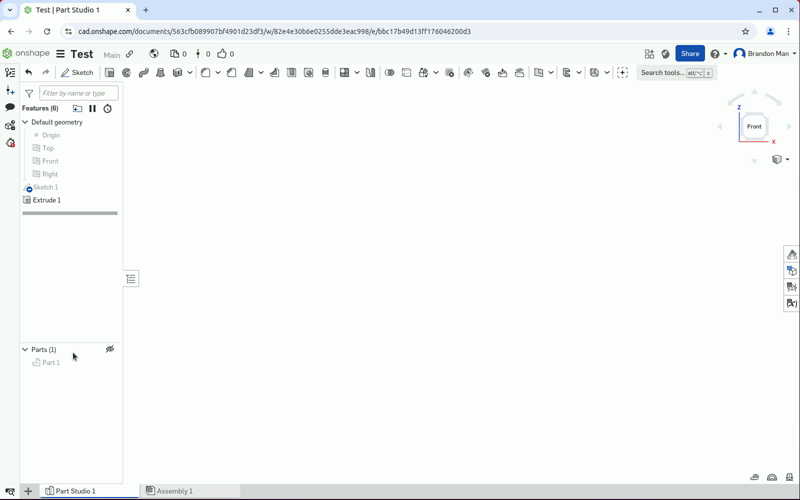
key_up(shift)
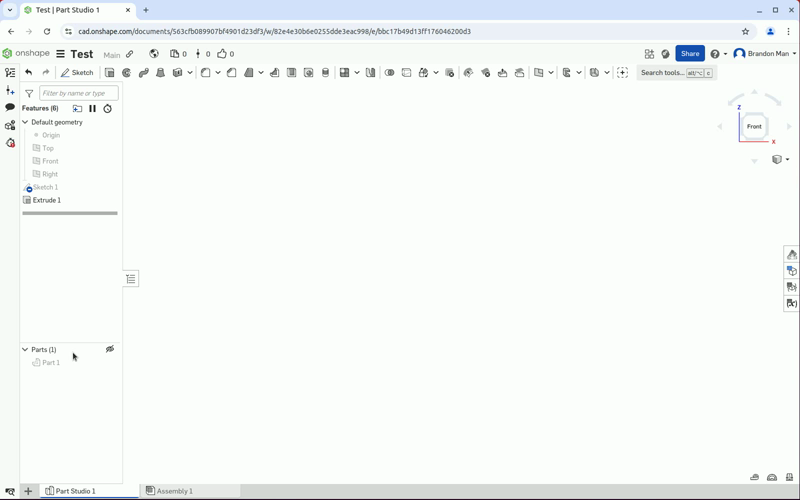
key(space)
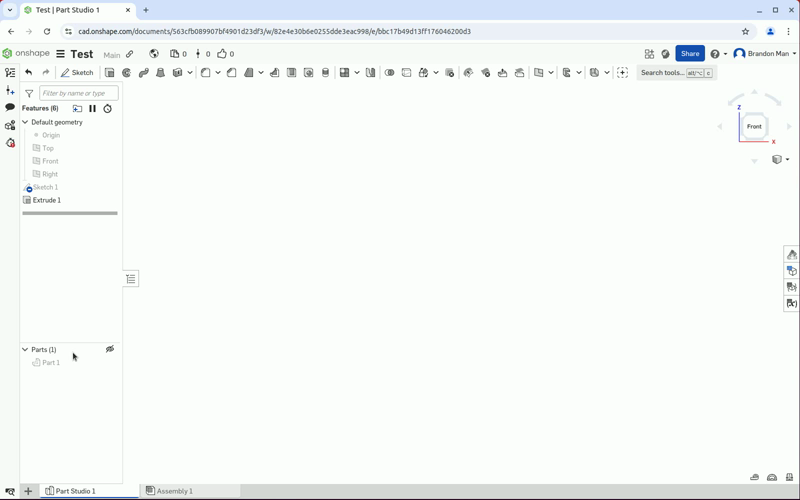
key_down(shift)
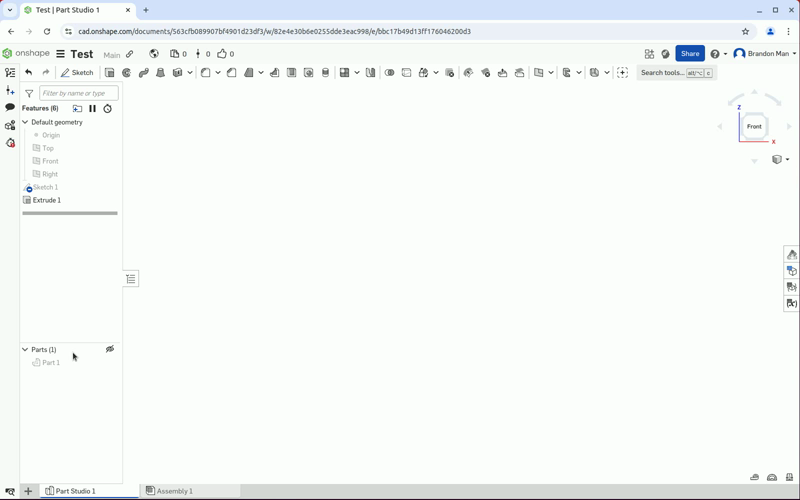
key(left)
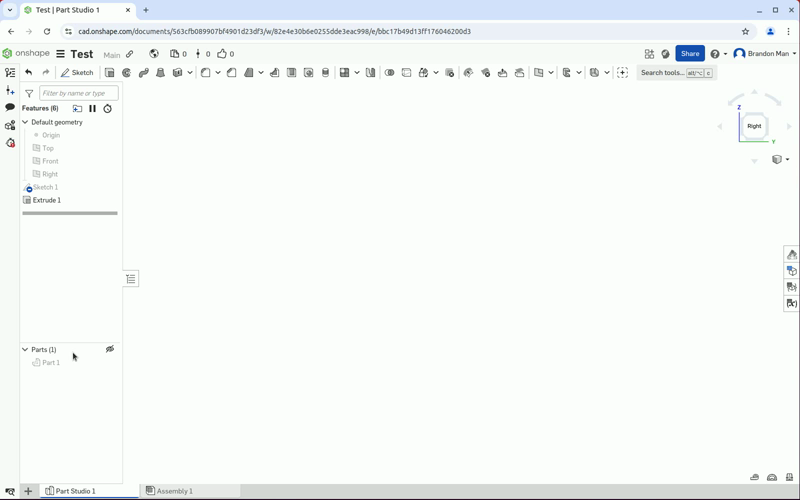
key_up(shift)
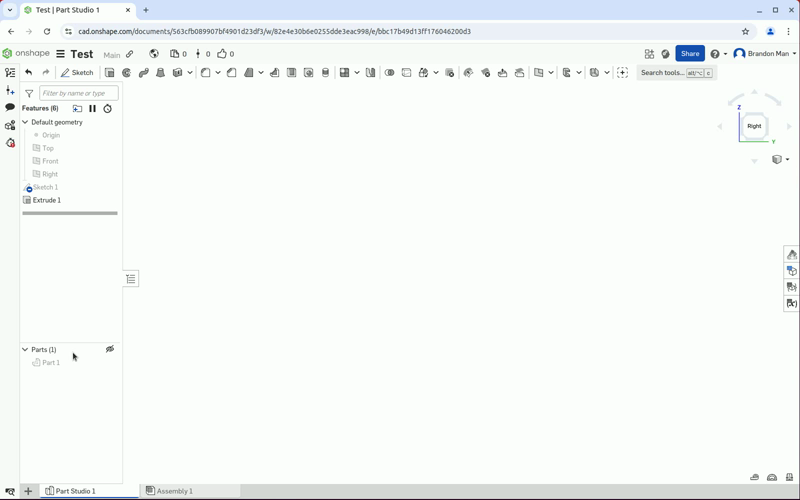
mouse_move(73, 352)
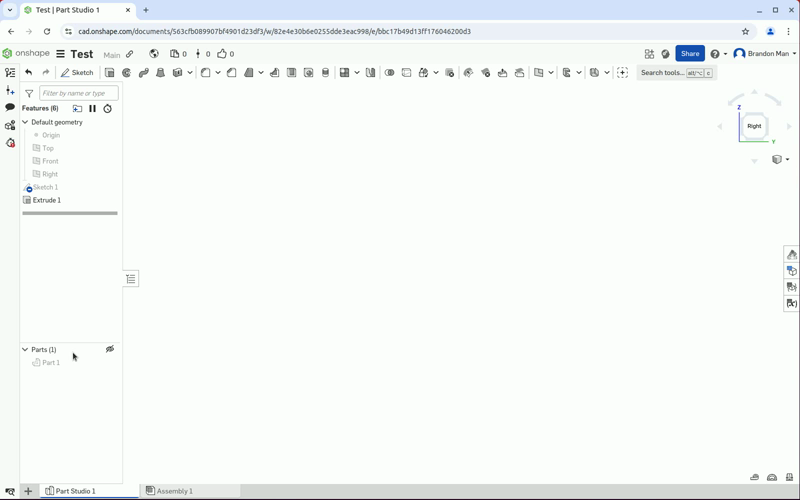
key(shift+y)
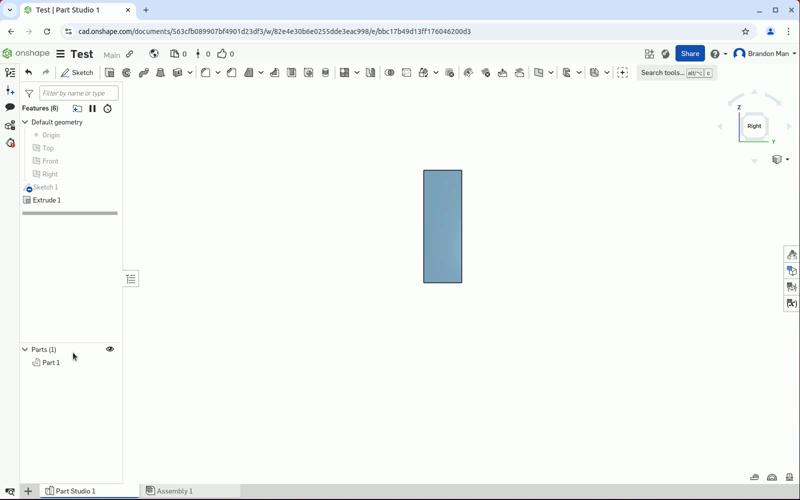
mouse_move(541, 75)
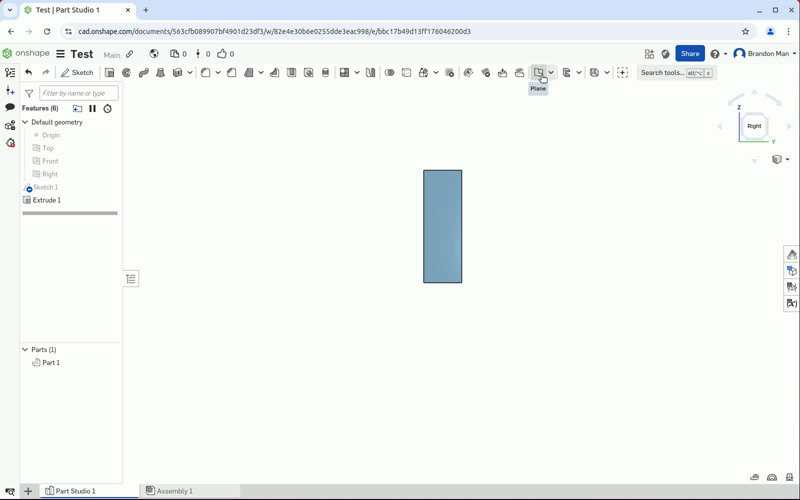
click(541, 75)
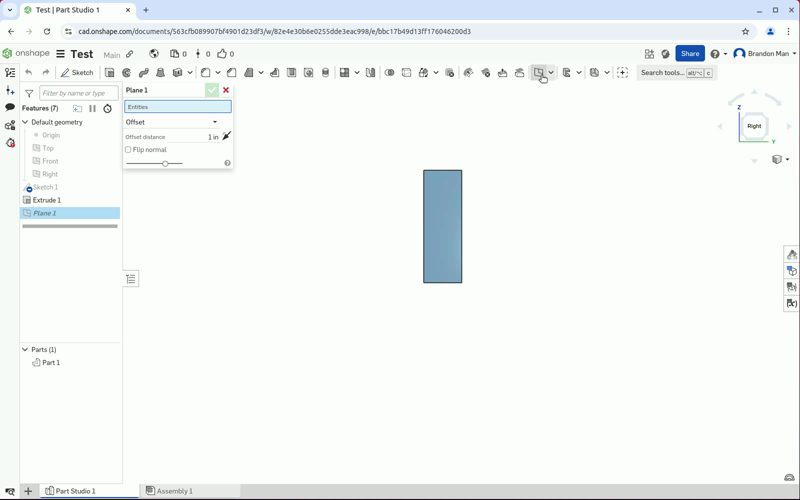
mouse_move(73, 176)
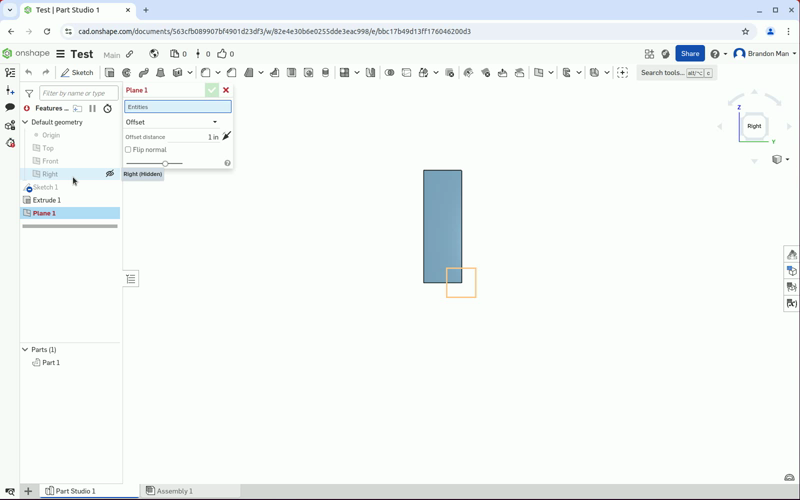
click(73, 176)
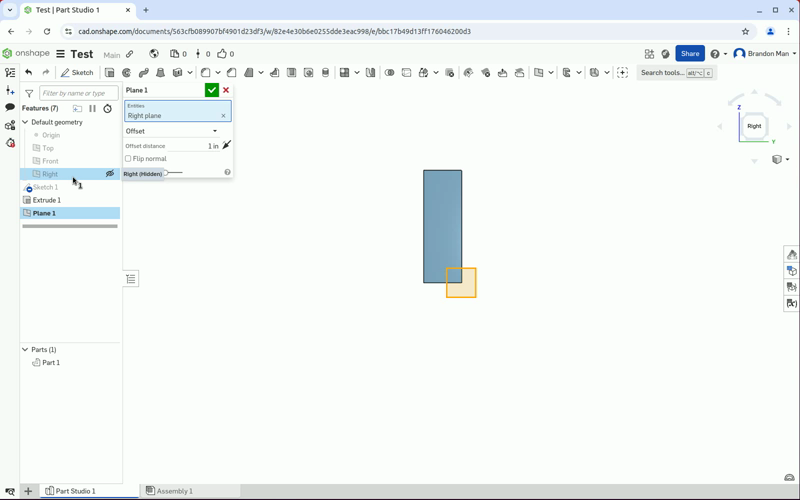
key(tab, 2)
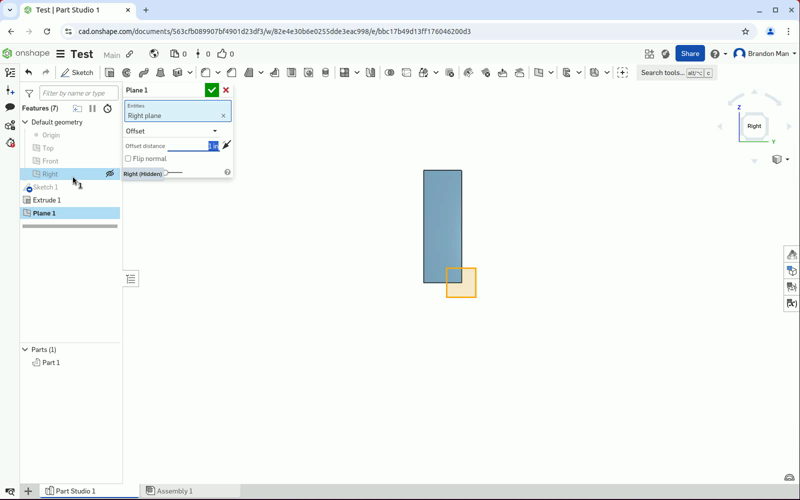
text(1.448)
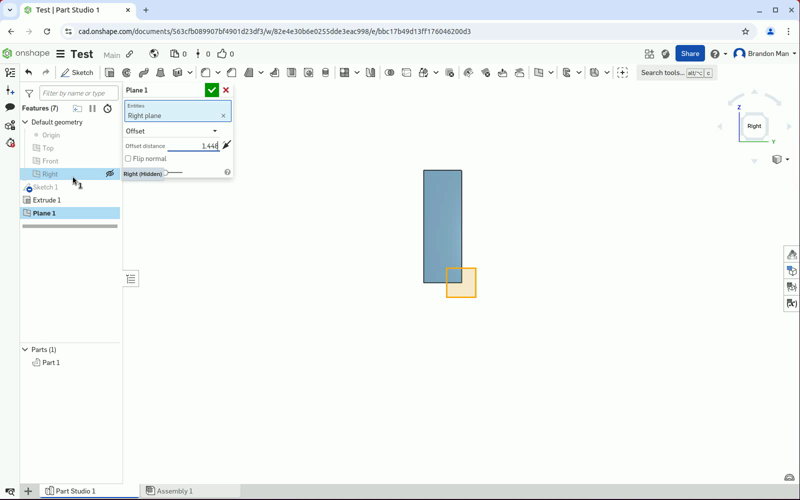
key(enter, 2)
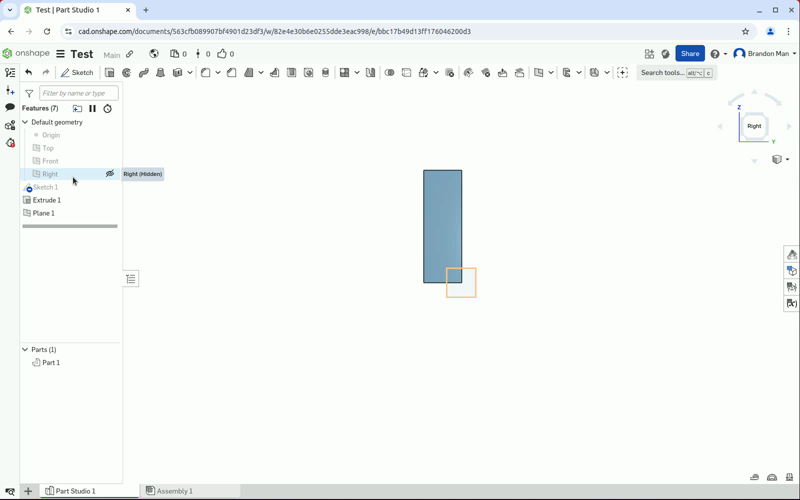
key(shift+s)
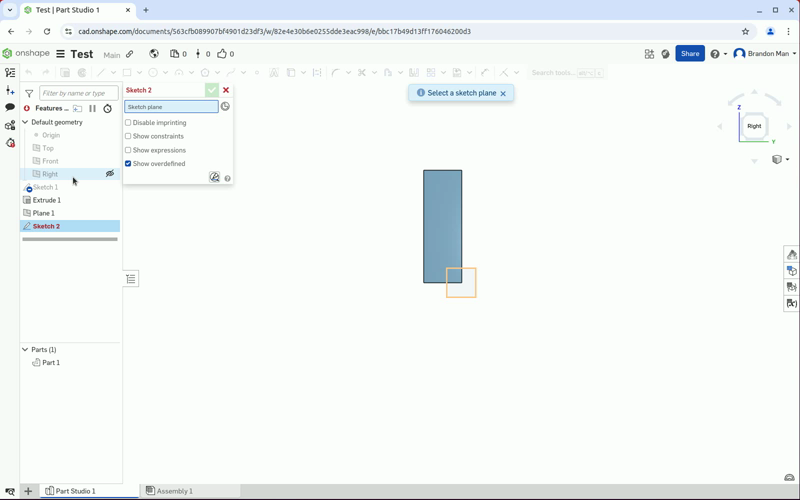
mouse_move(73, 215)
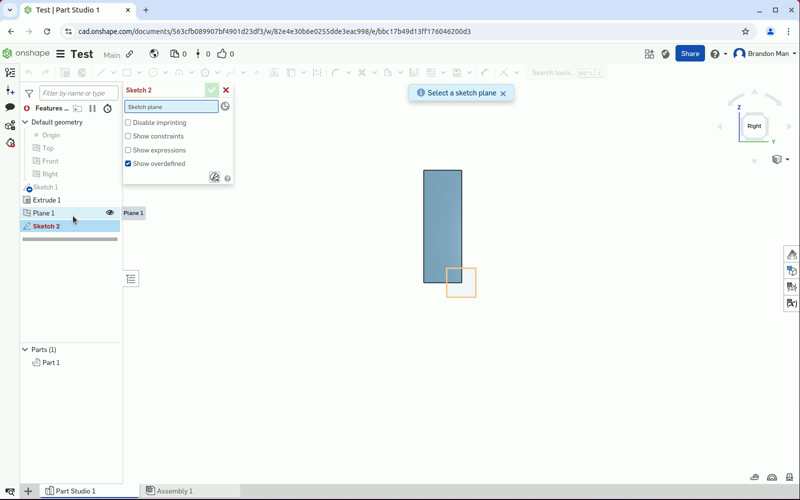
click(73, 215)
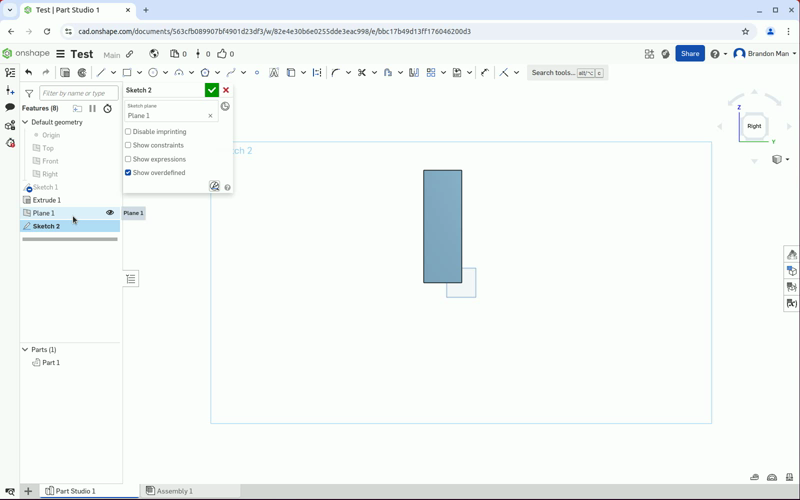
mouse_move(73, 352)
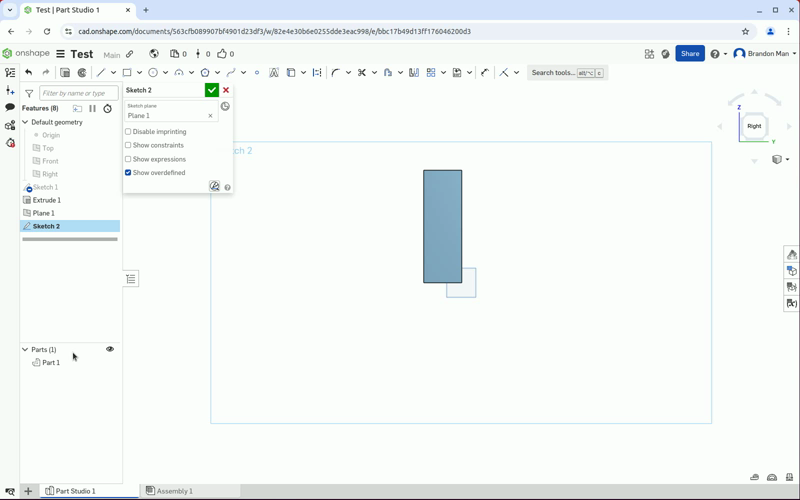
key(y)
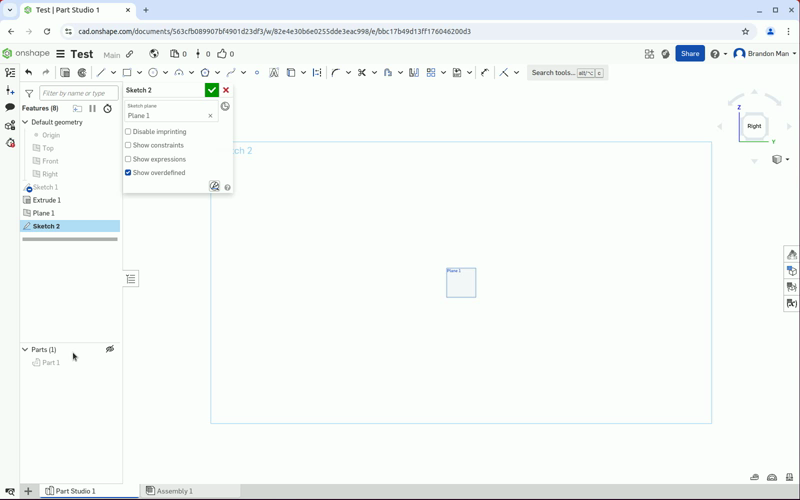
key(c)
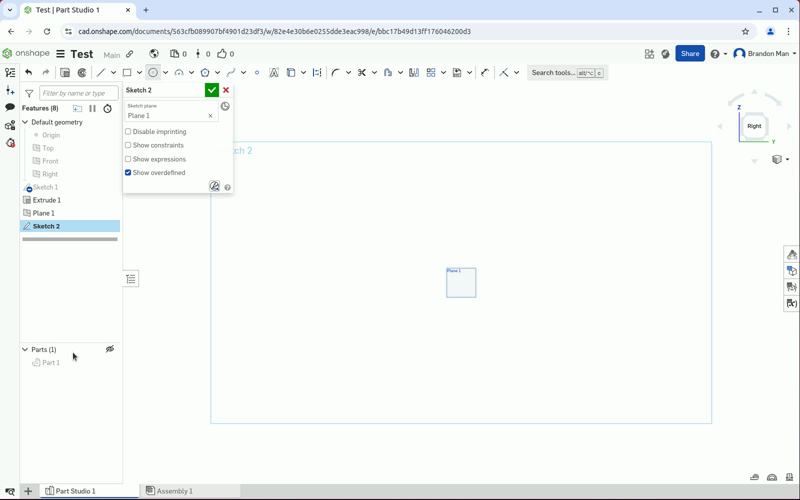
key_down(shift)
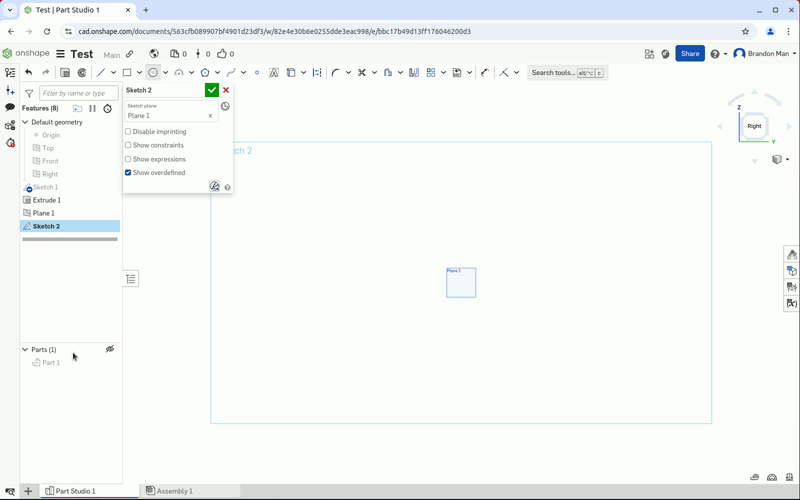
mouse_move(441, 226)
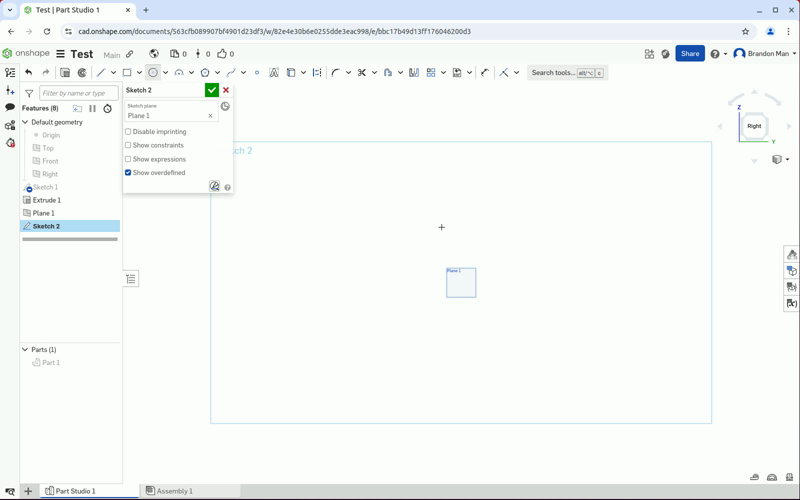
click(441, 226)
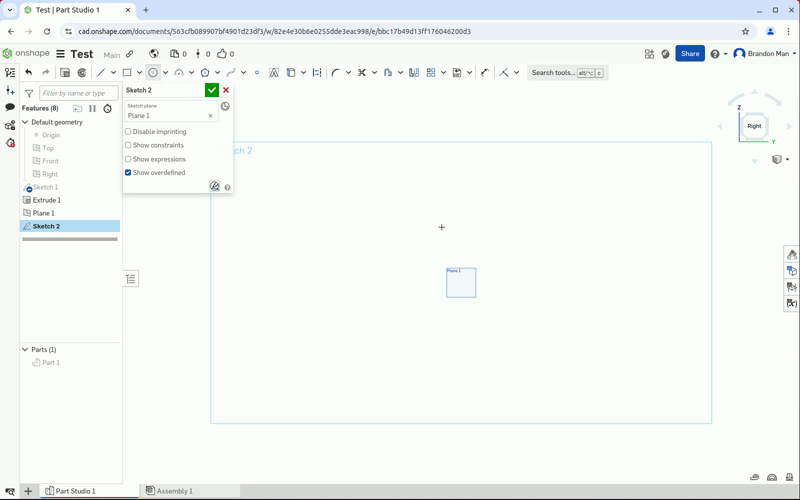
key_up(shift)
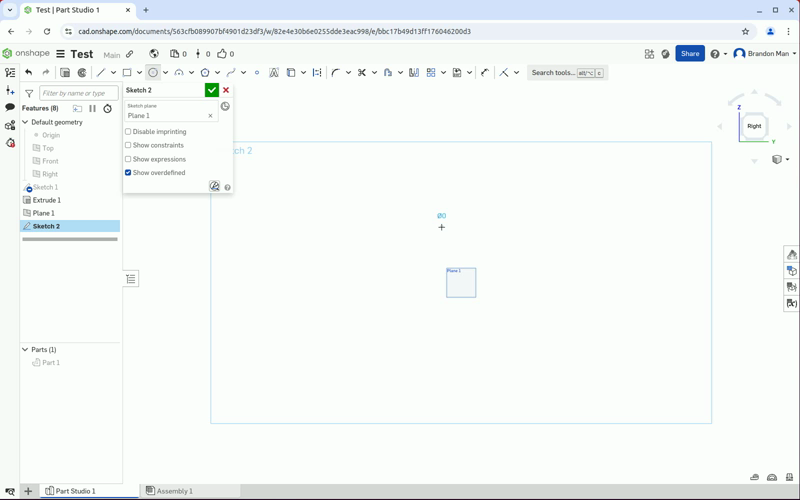
mouse_move(444, 226)
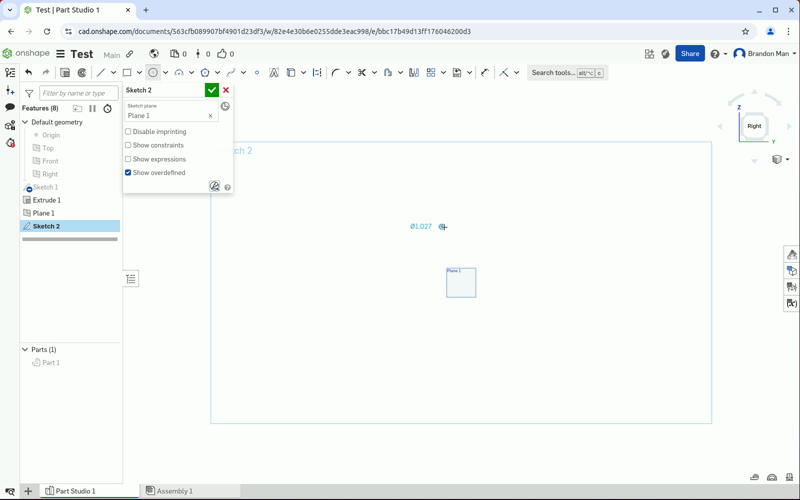
scroll(6)
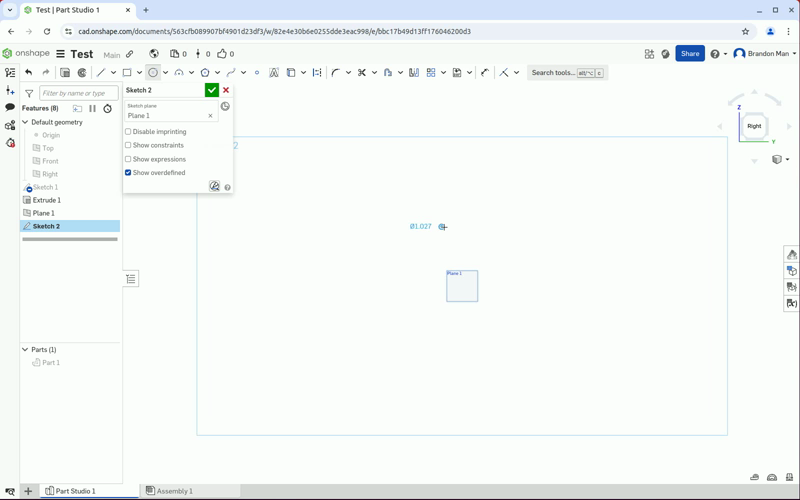
scroll(6)
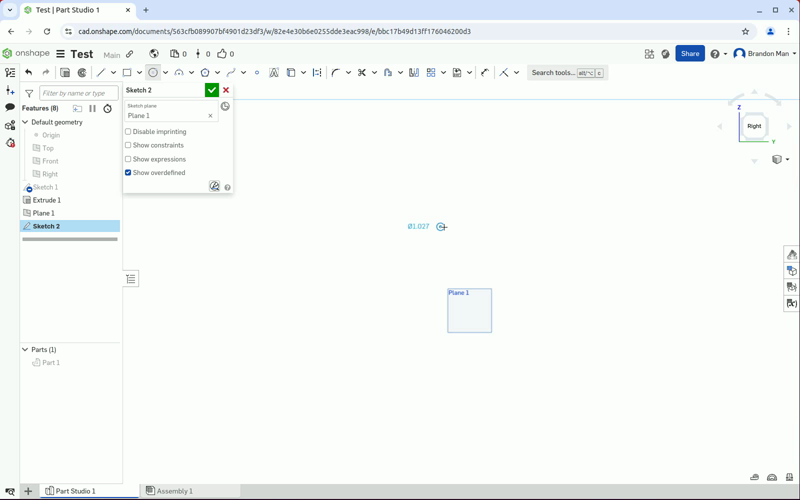
scroll(6)
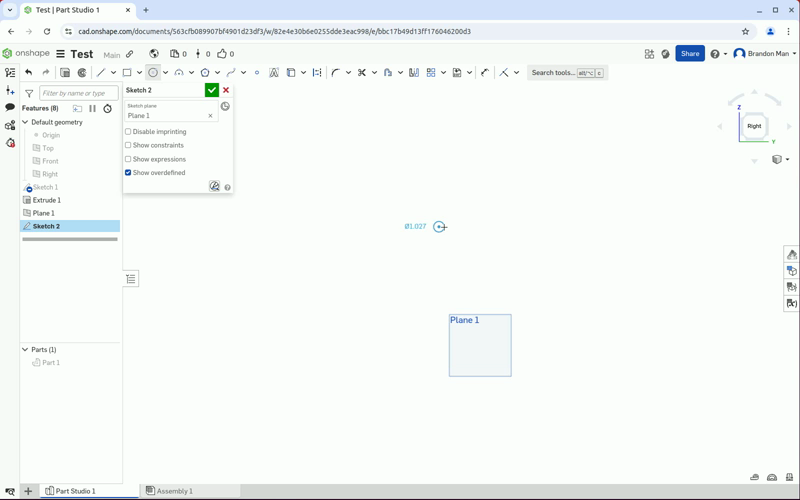
scroll(6)
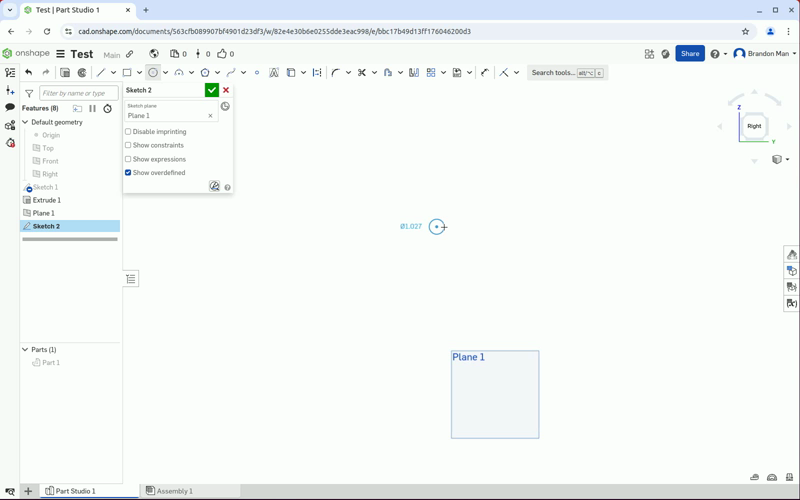
scroll(6)
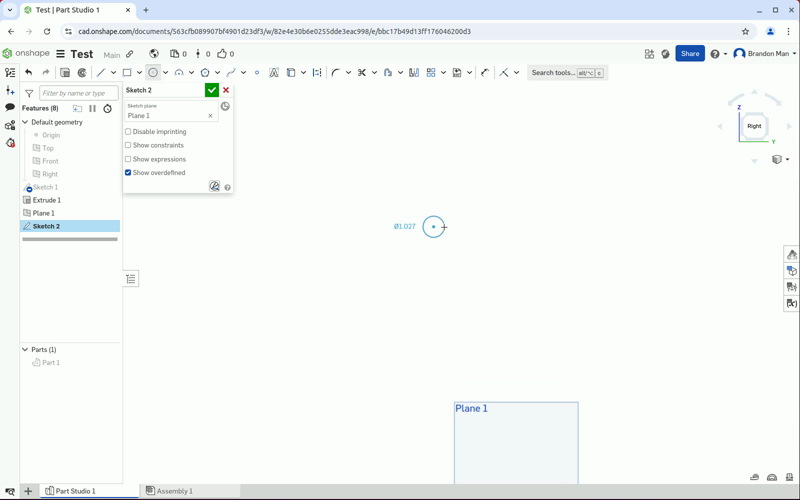
scroll(6)
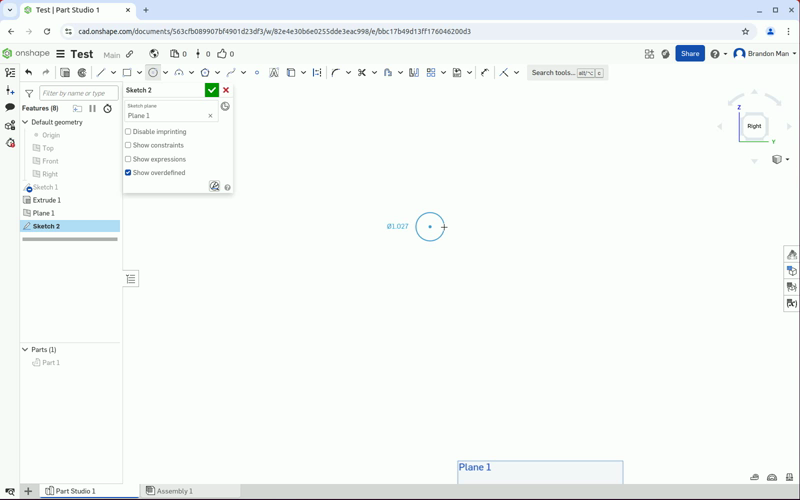
scroll(6)
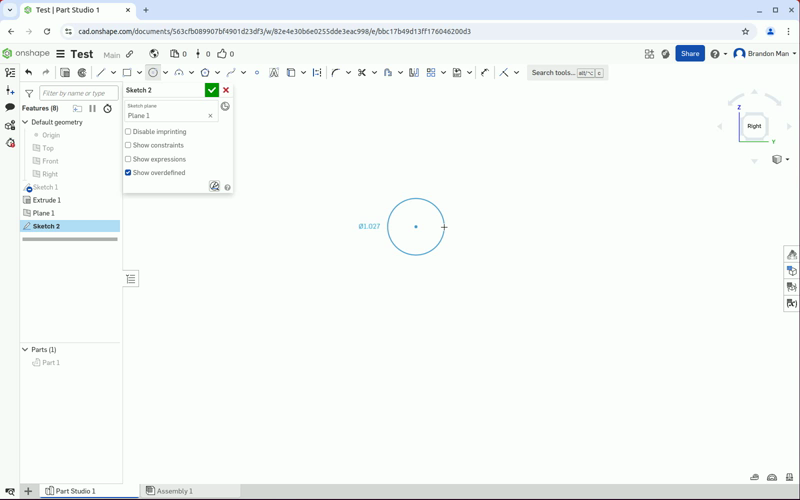
click(444, 226)
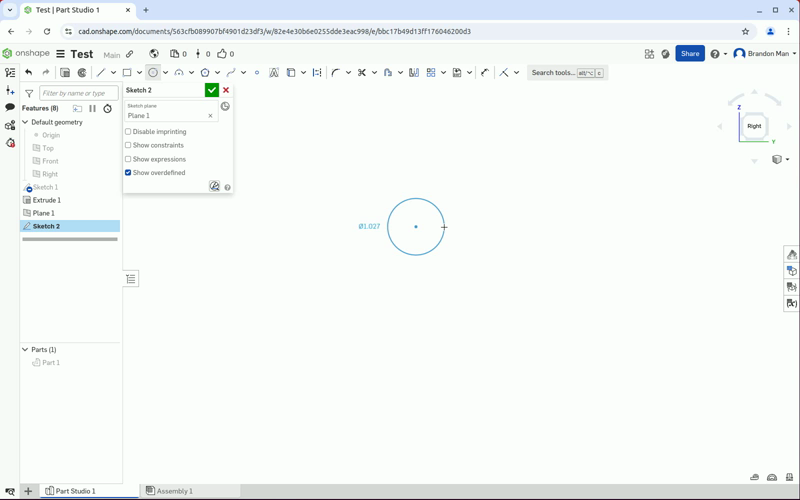
scroll(-6)
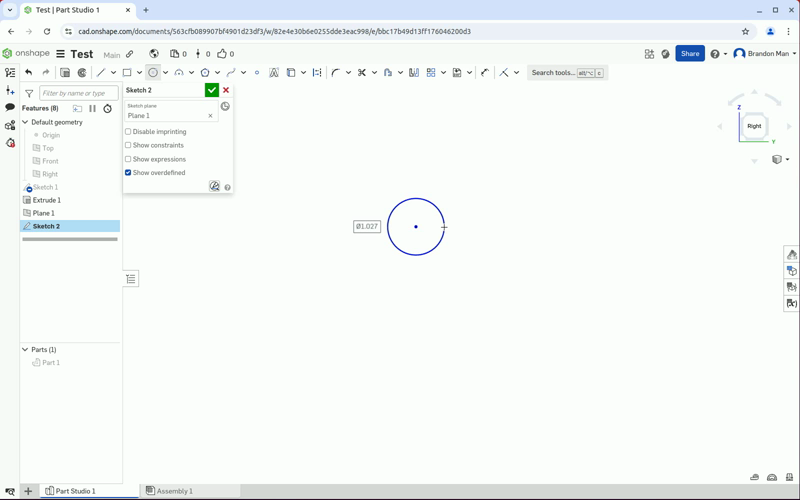
scroll(-6)
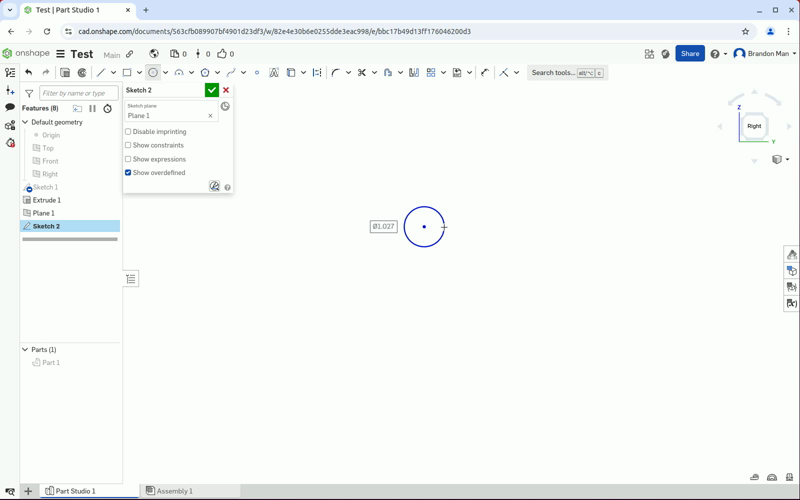
scroll(-6)
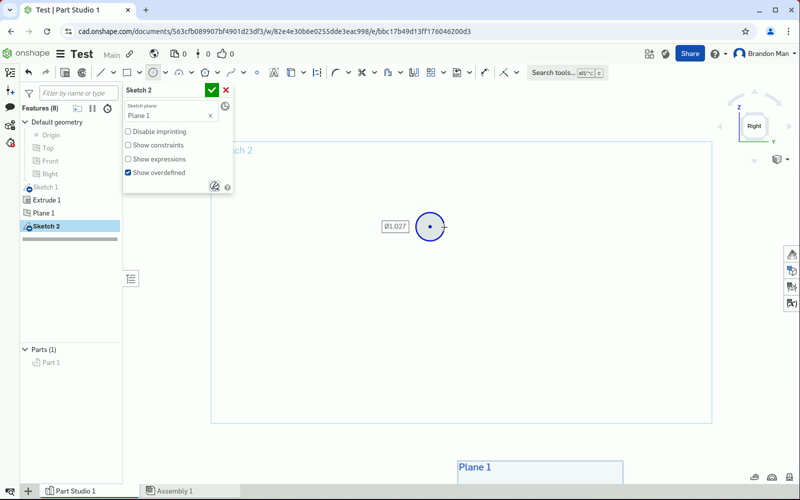
scroll(-6)
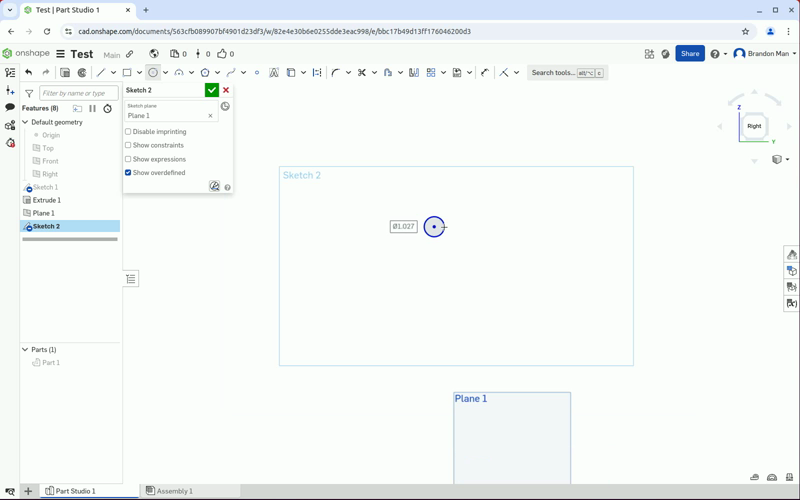
scroll(-6)
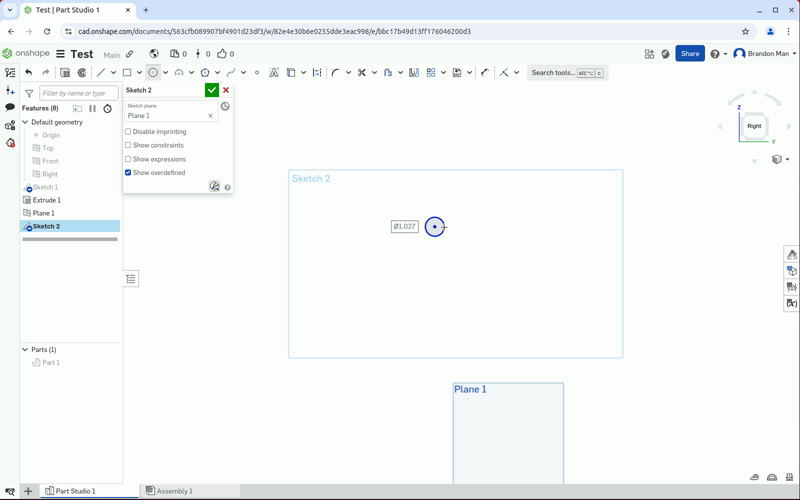
scroll(-6)
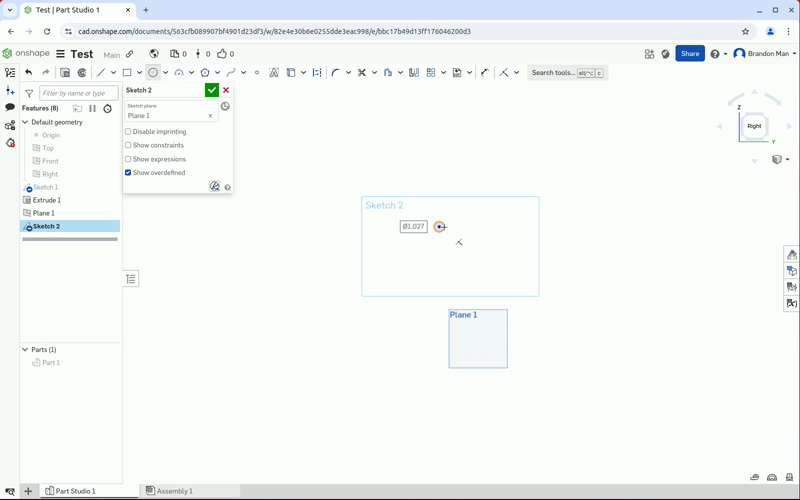
scroll(-6)
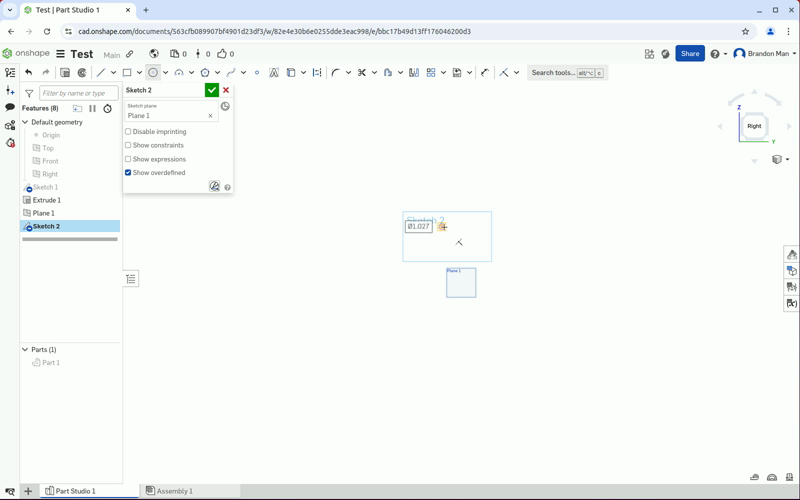
key(esc)
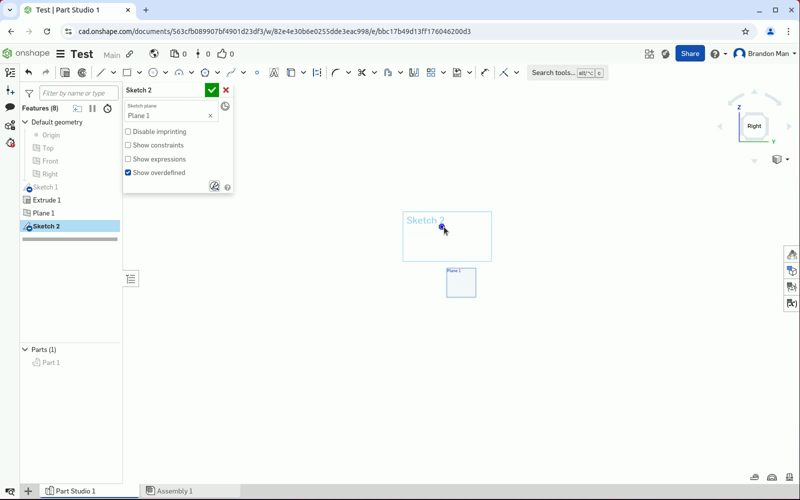
mouse_move(439, 226)
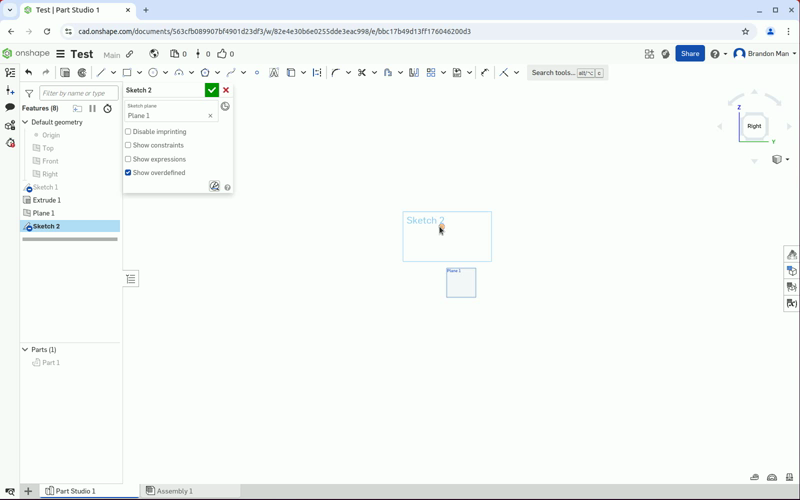
scroll(6)
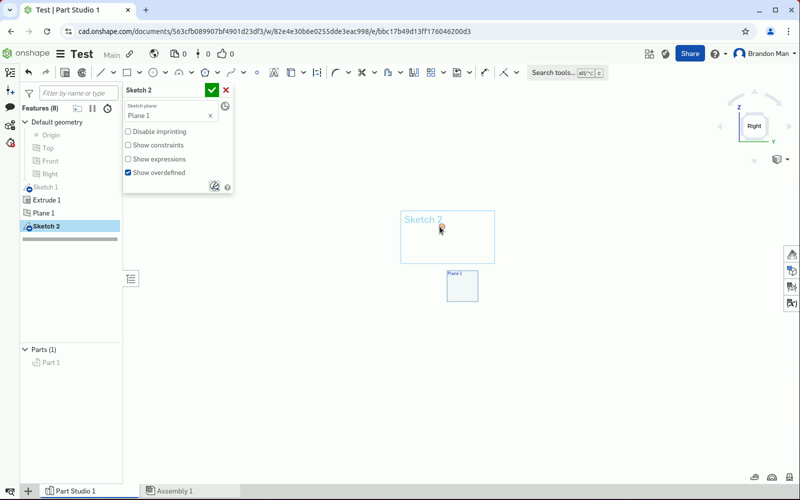
scroll(6)
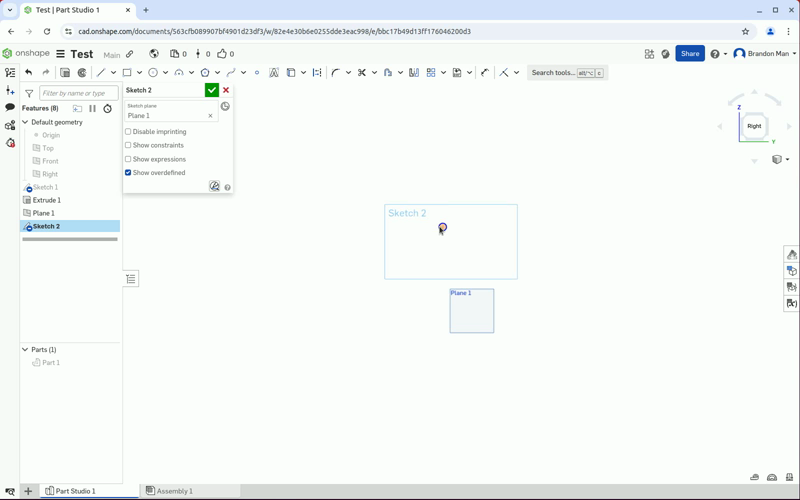
scroll(6)
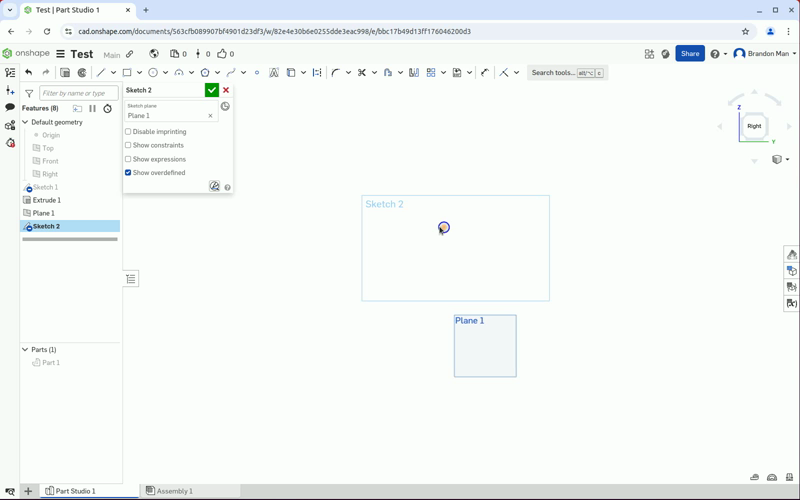
scroll(6)
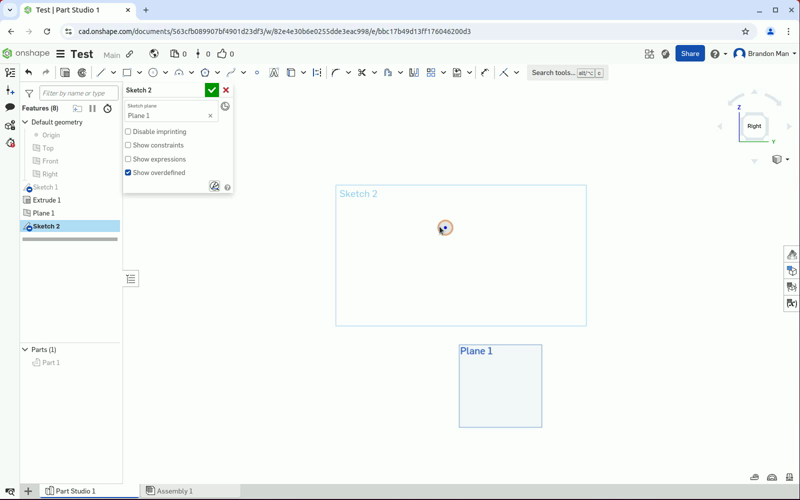
scroll(6)
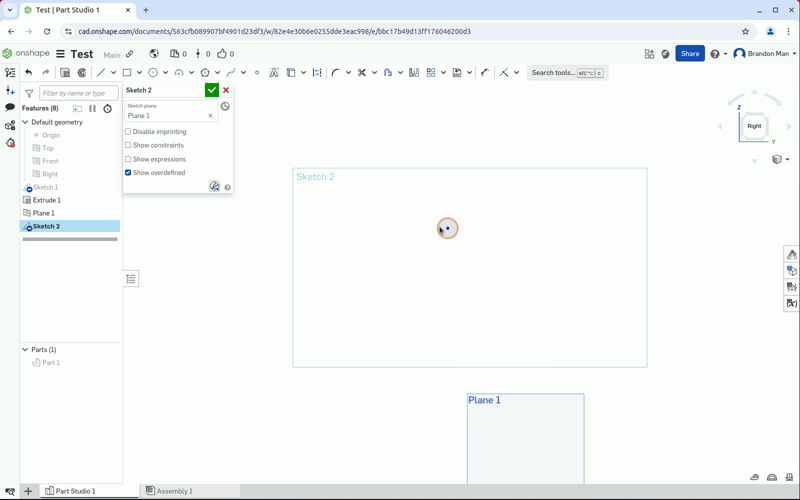
scroll(6)
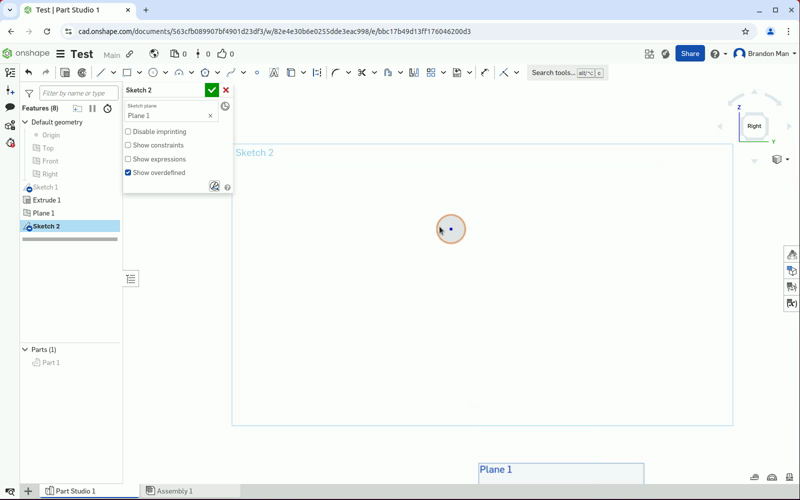
scroll(6)
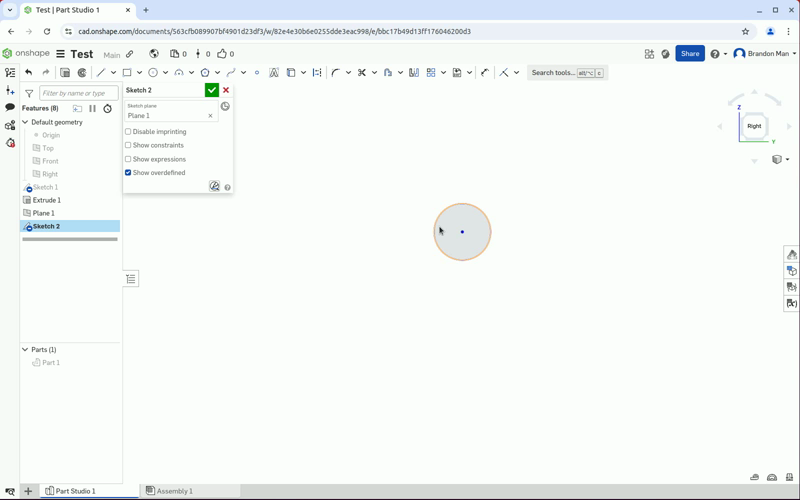
click(439, 226)
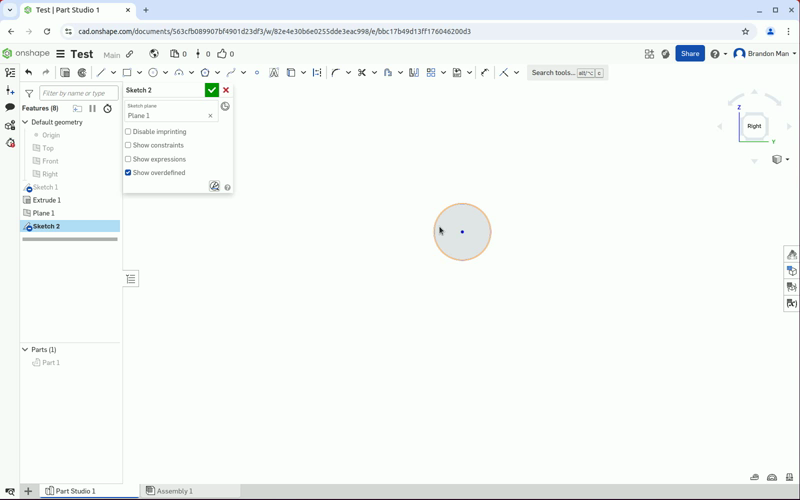
scroll(-6)
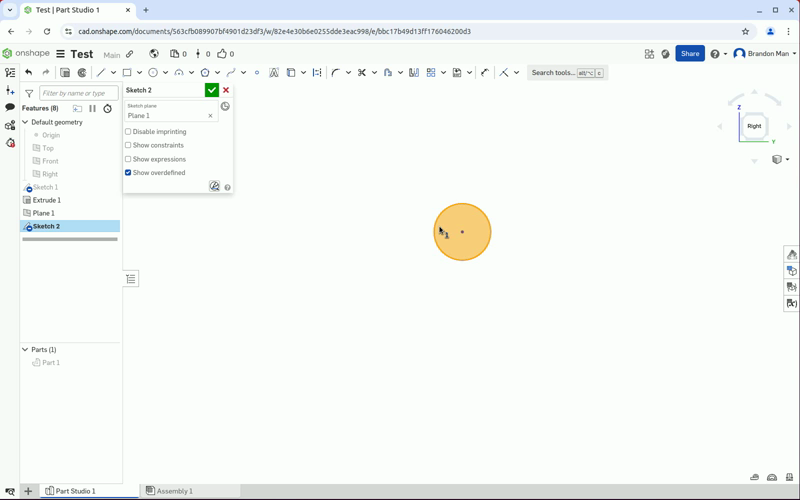
scroll(-6)
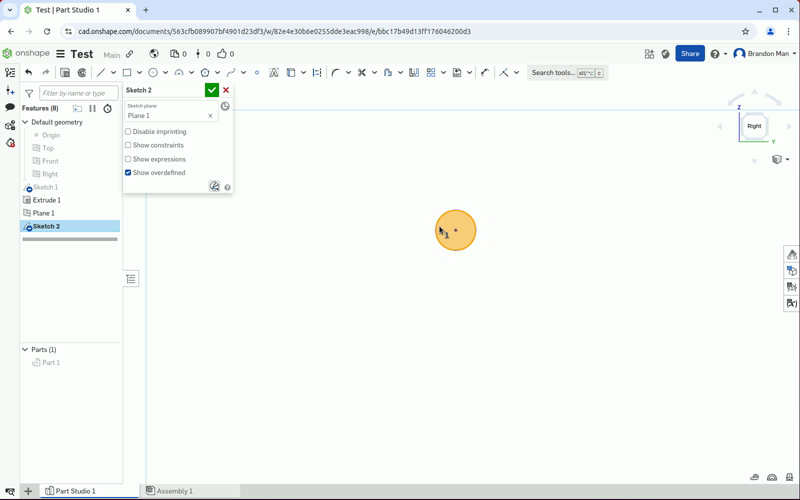
scroll(-6)
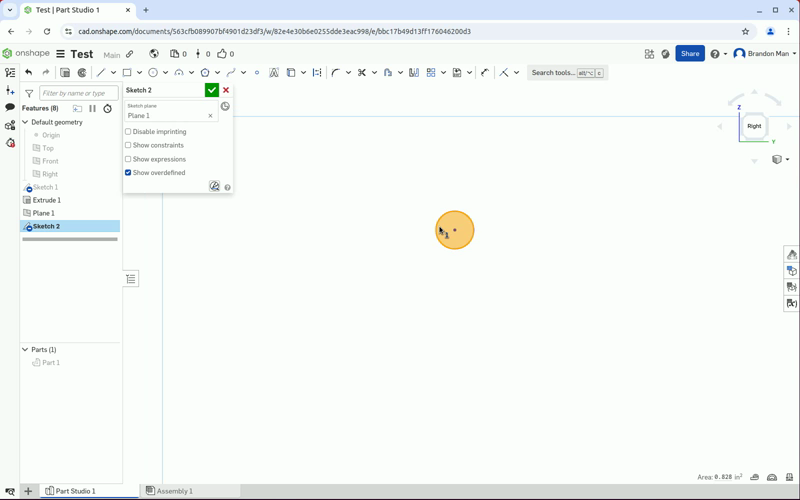
scroll(-6)
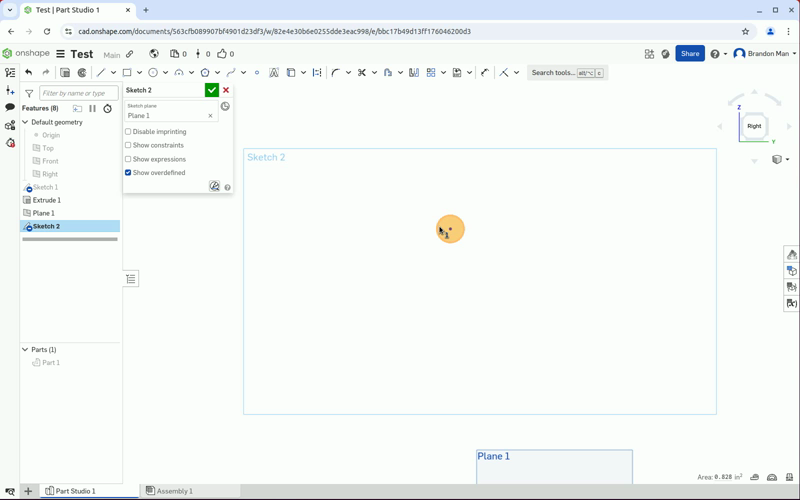
scroll(-6)
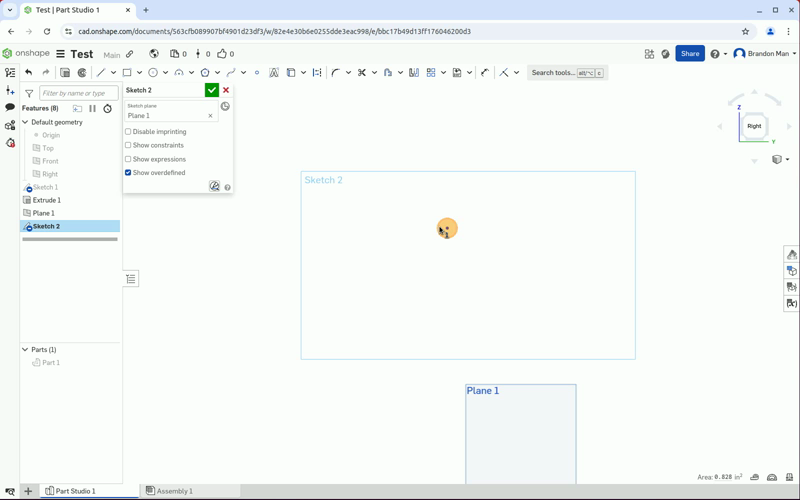
scroll(-6)
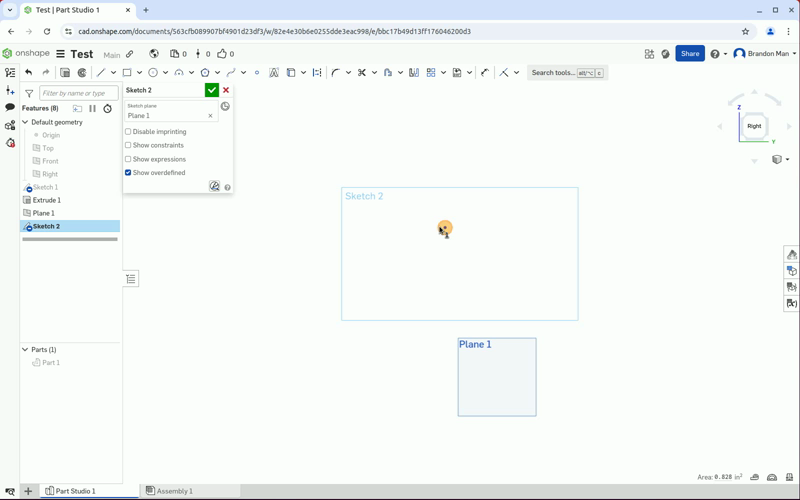
scroll(-6)
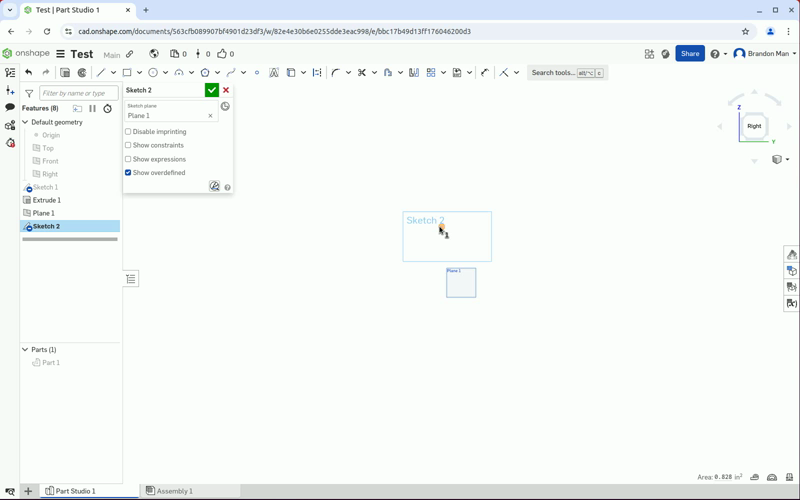
mouse_move(73, 352)
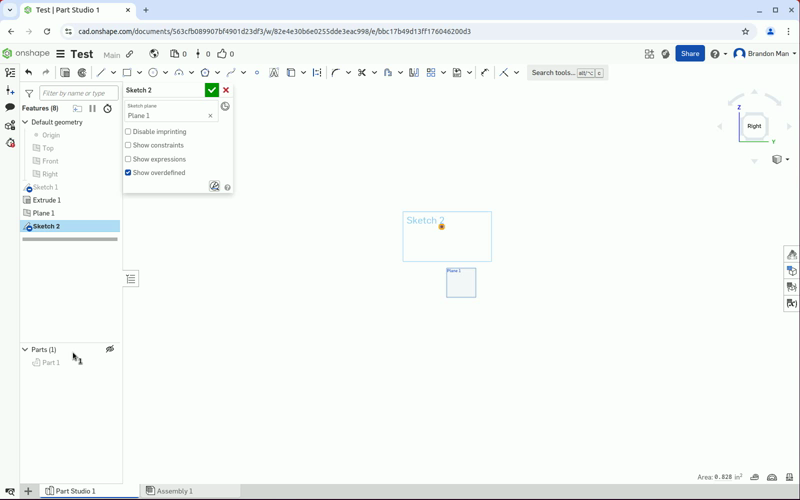
key(shift+y)
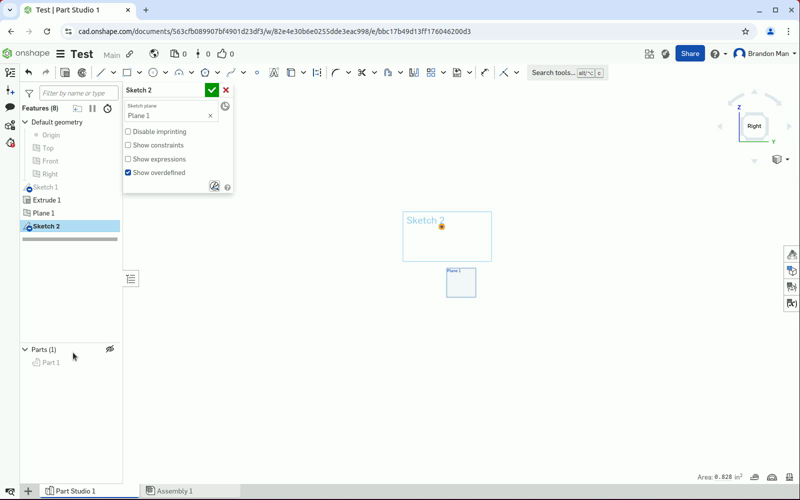
key(shift+e)
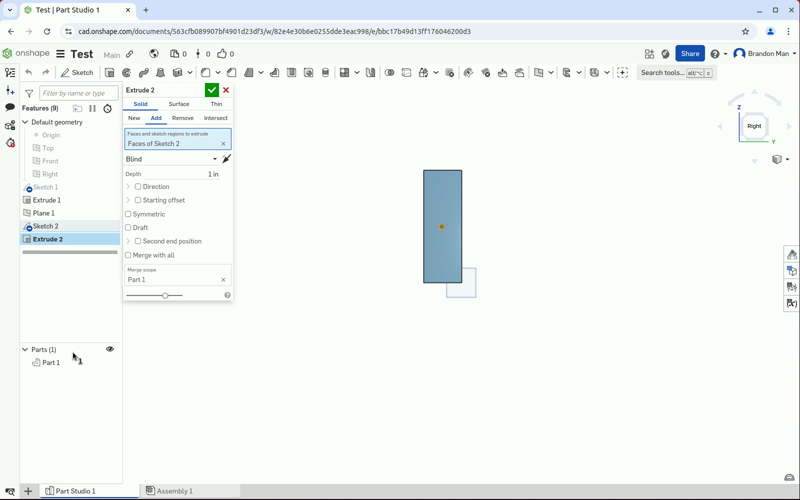
mouse_move(143, 106)
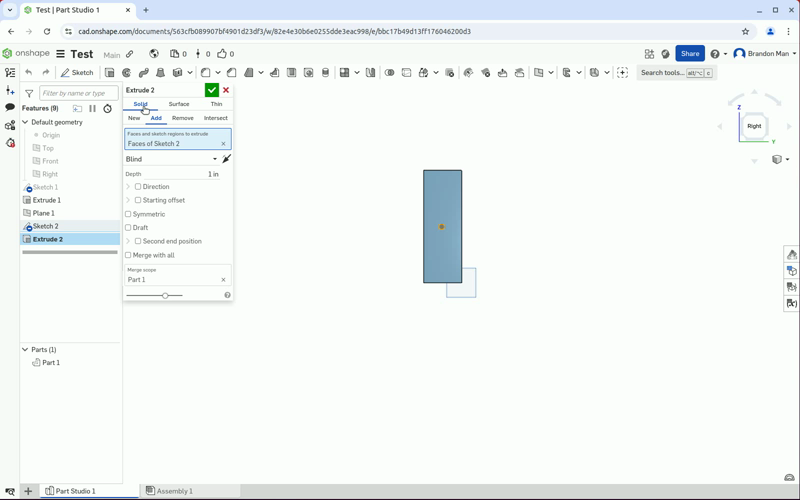
click(143, 106)
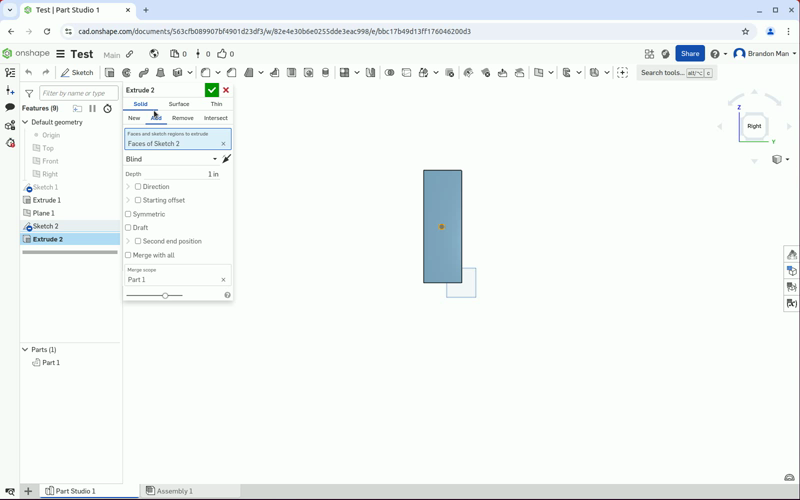
mouse_move(186, 120)
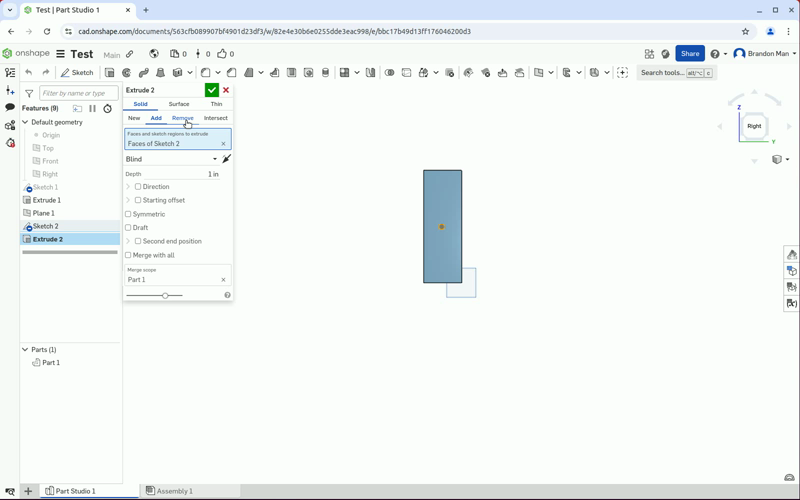
click(186, 120)
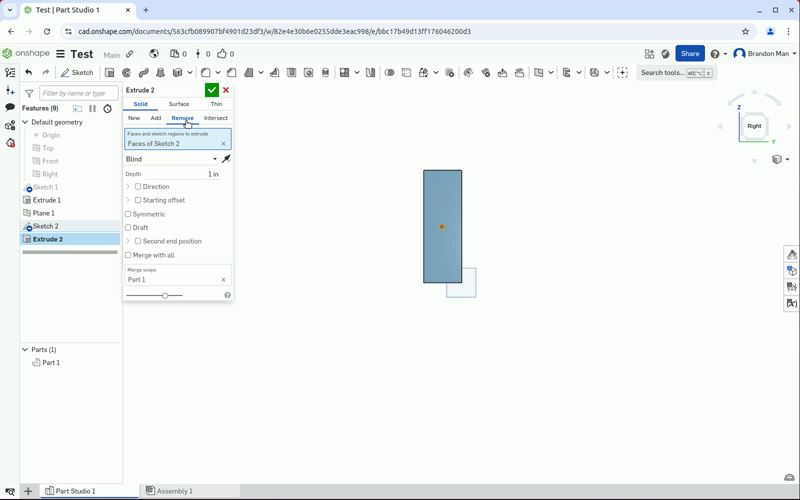
key(tab, 4)
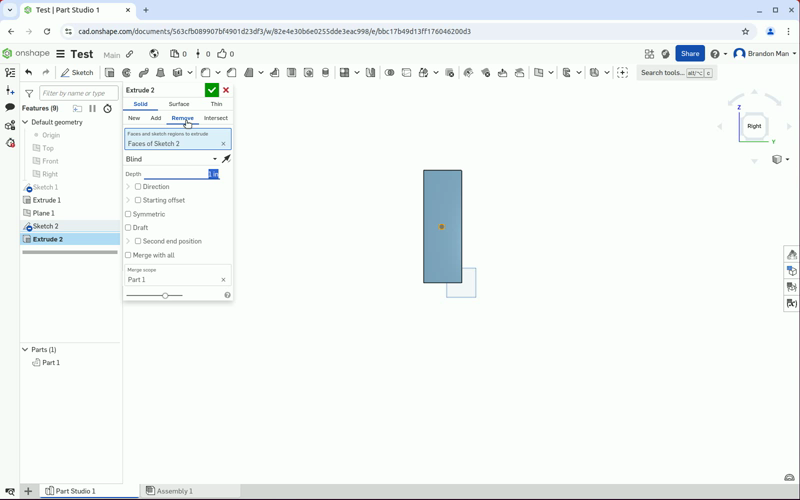
text(1.444)
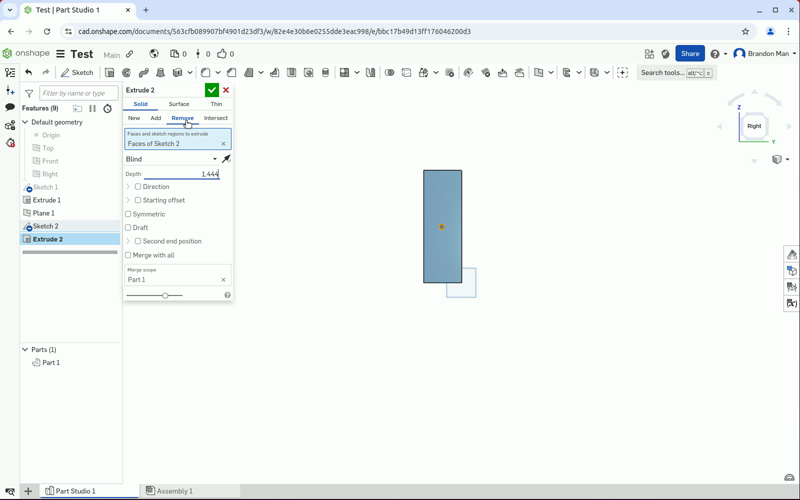
key(tab, 6)
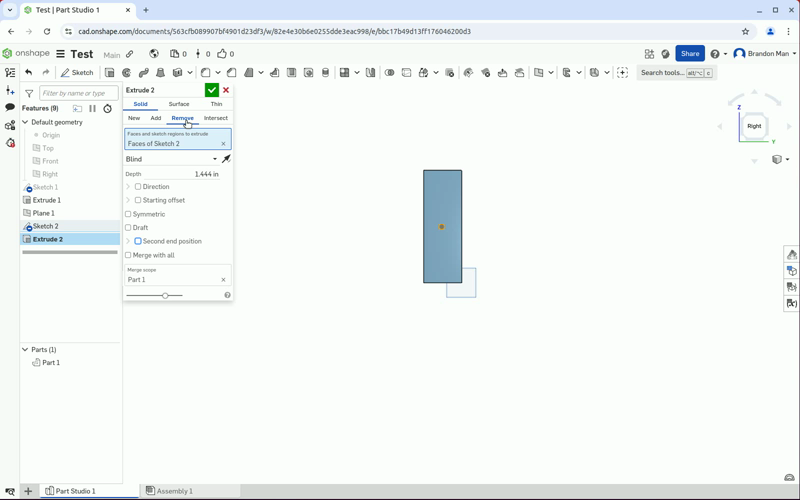
key(space)
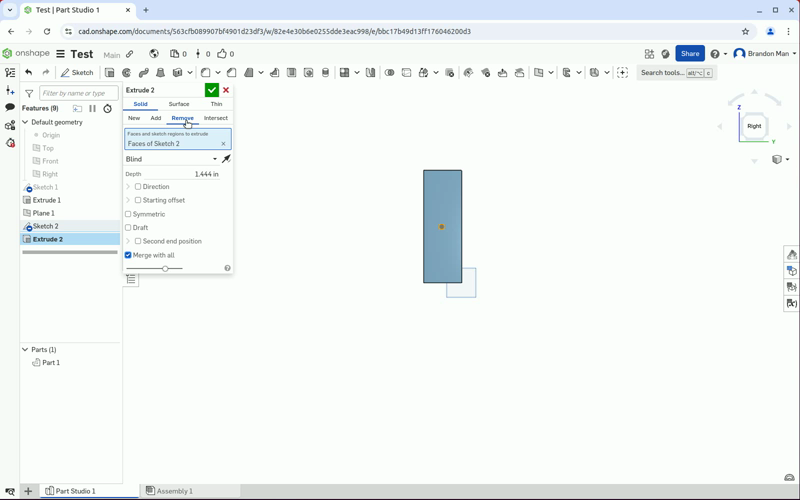
key(enter)
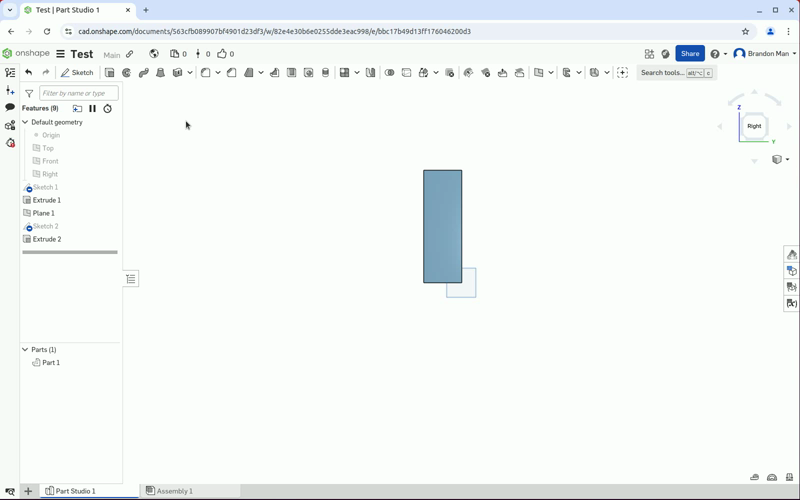
key(shift+h)
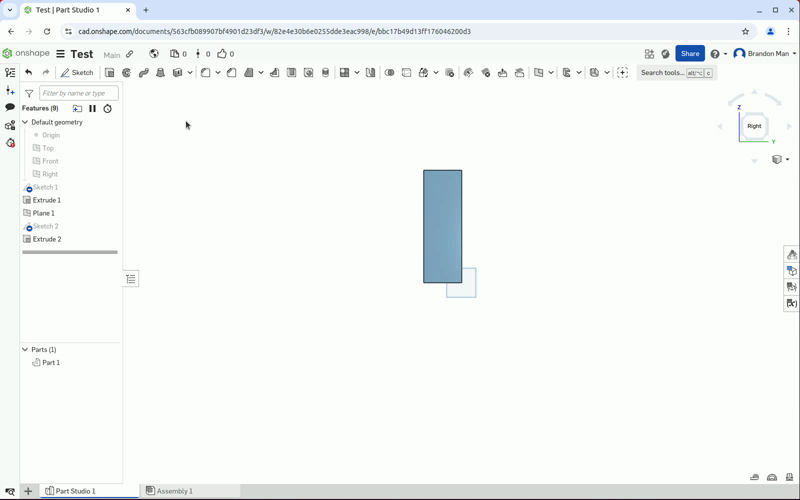
key(shift+h)
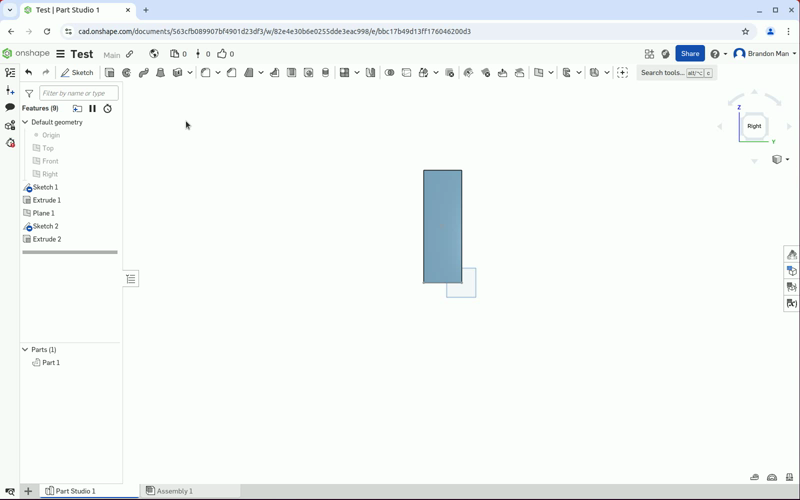
key(shift+7)
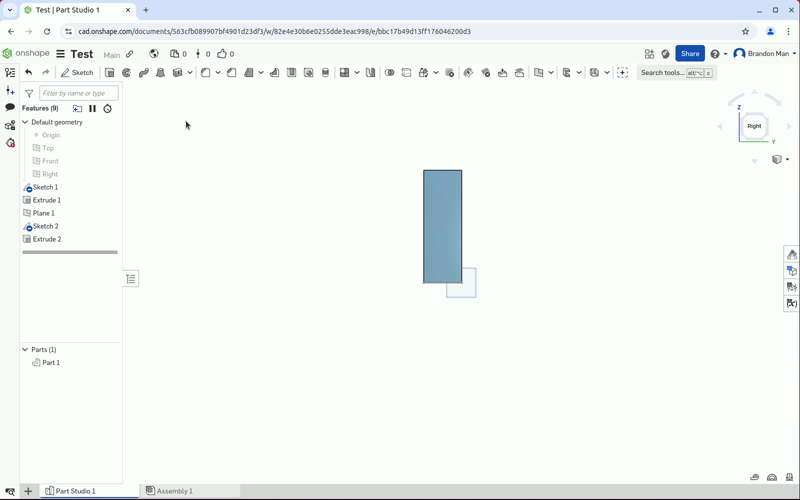
key(right, 2)
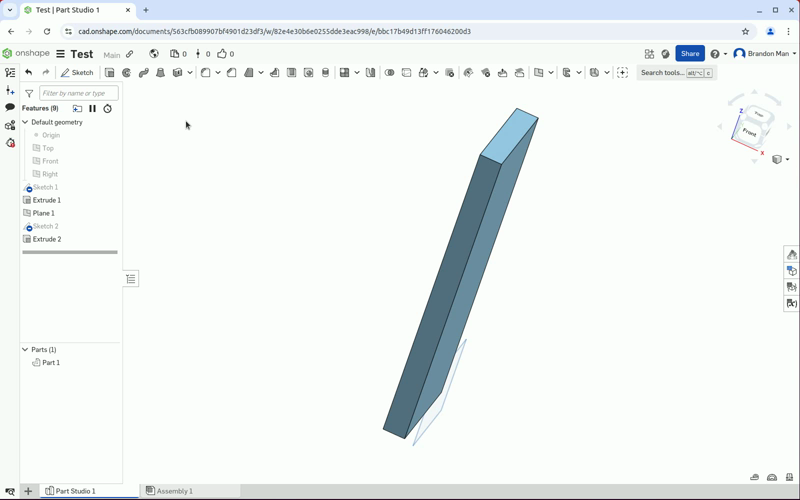
key(down, 2)
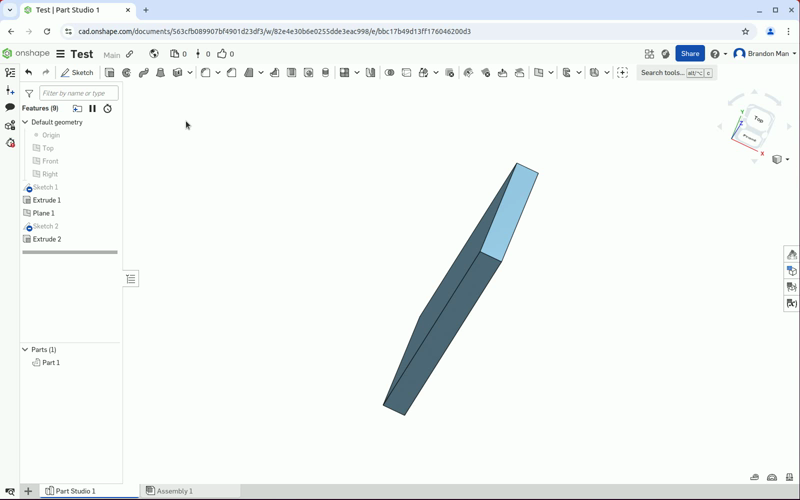
key(up, 2)
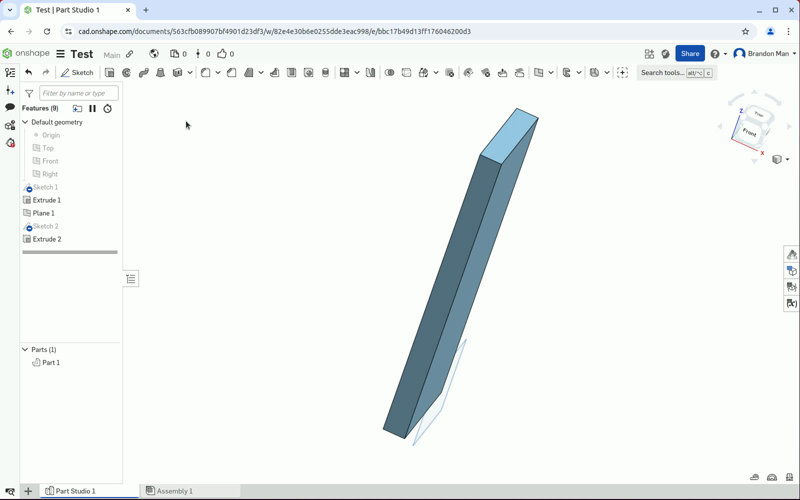
key(left, 2)
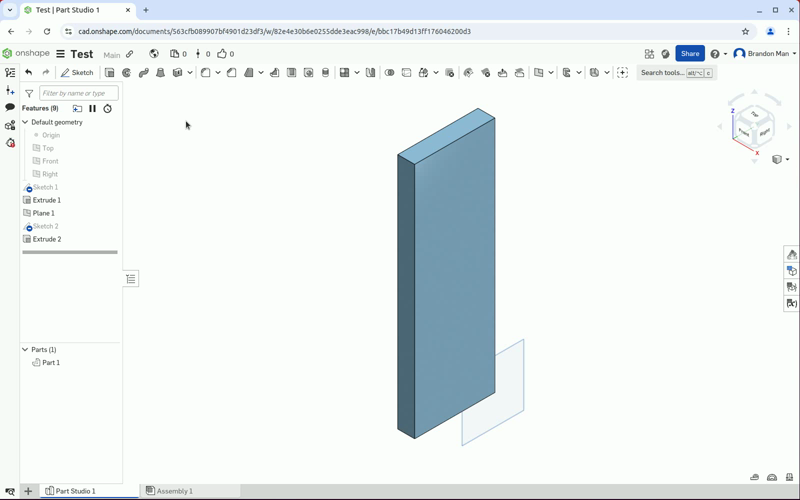
mouse_move(73, 189)
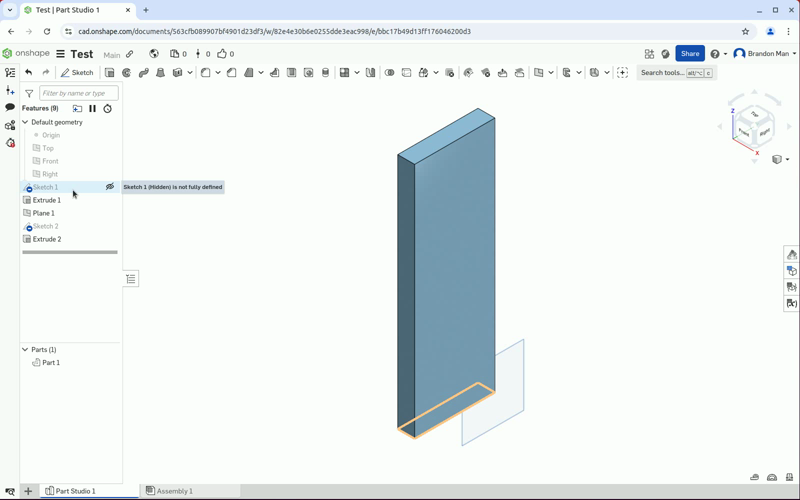
click(73, 189)